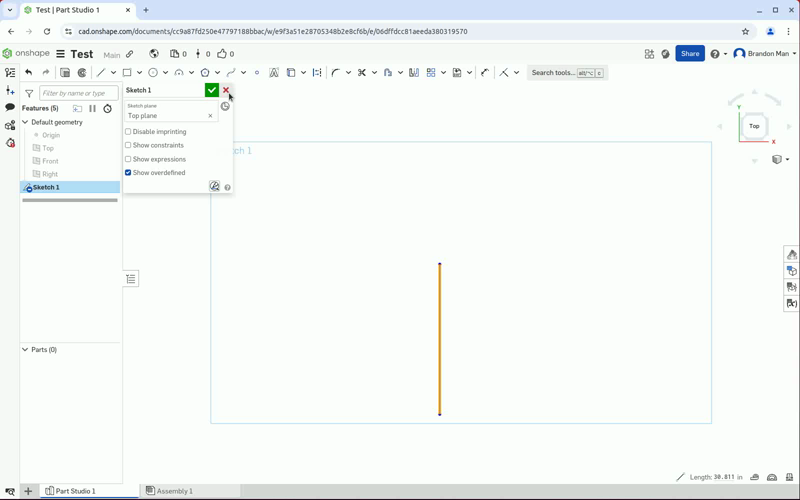
key(shift+h)
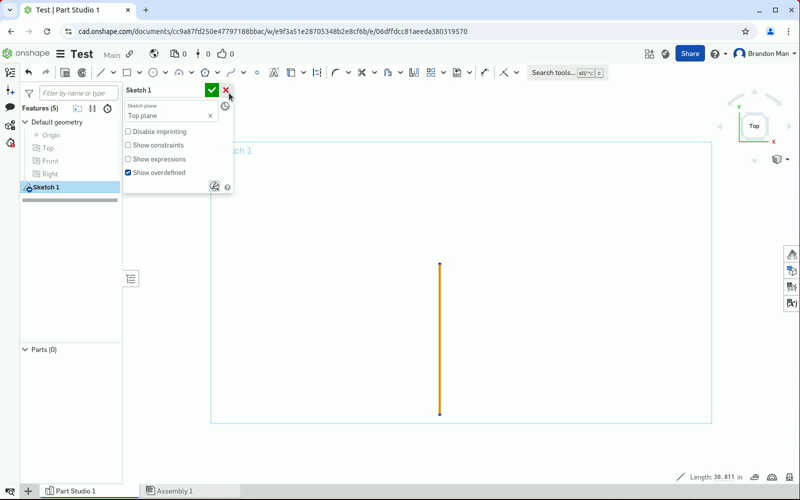
key(shift+s)
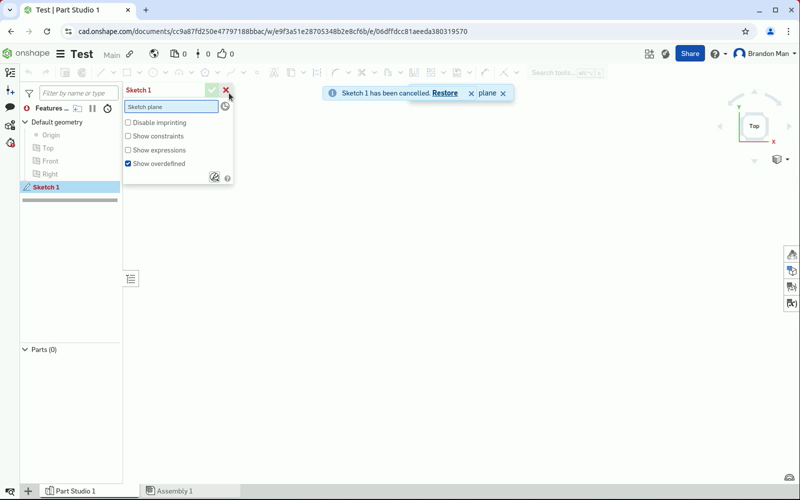
mouse_move(73, 150)
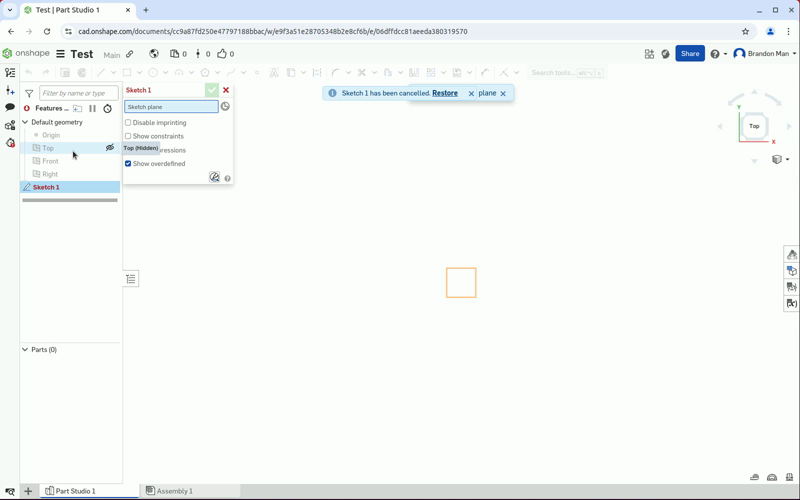
click(73, 150)
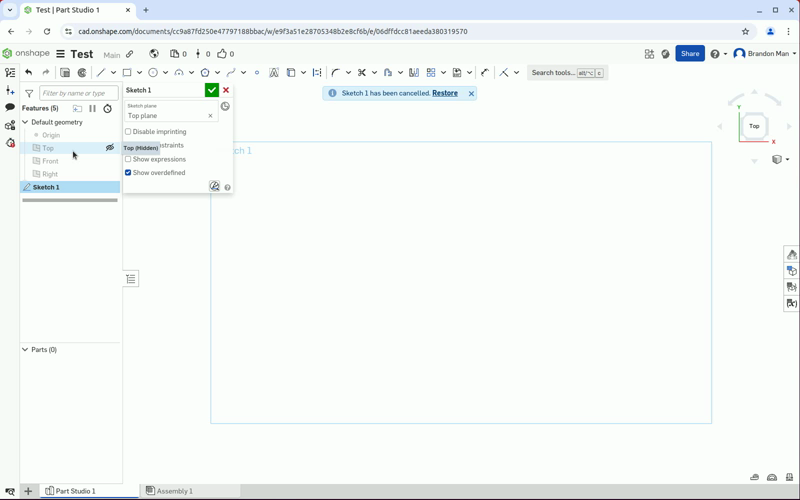
mouse_move(73, 352)
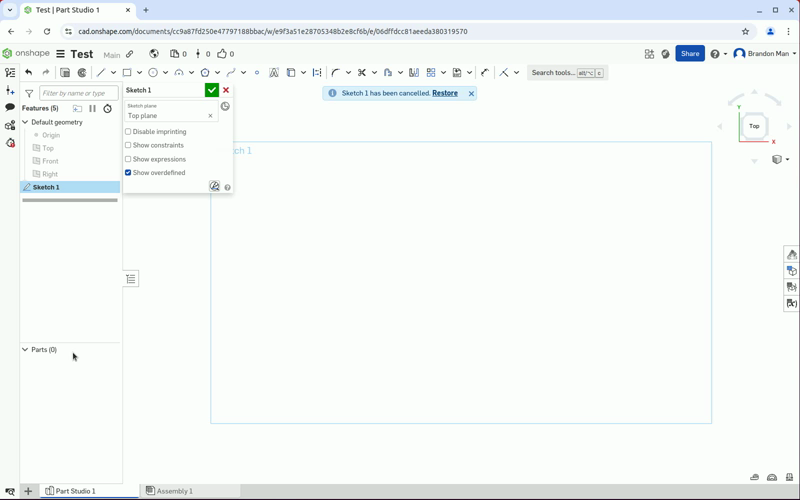
key(y)
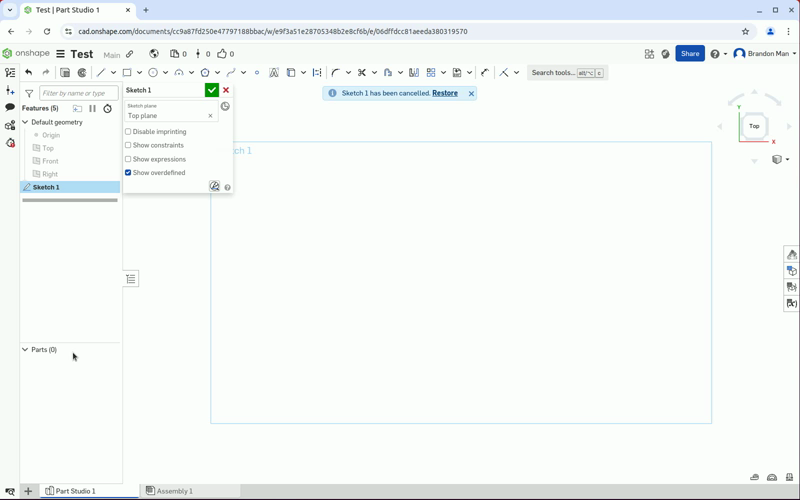
key(c)
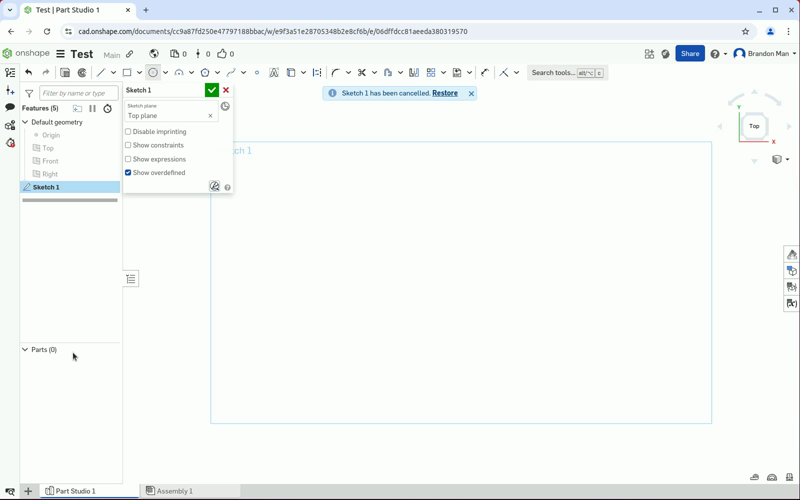
key_down(shift)
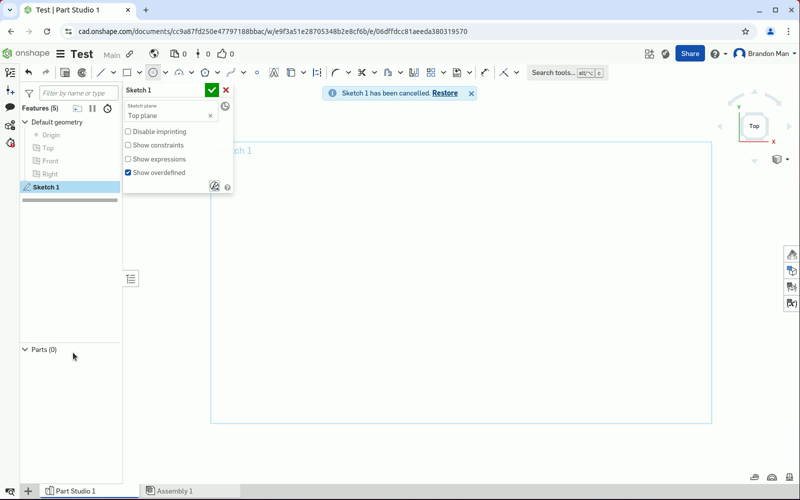
mouse_move(461, 282)
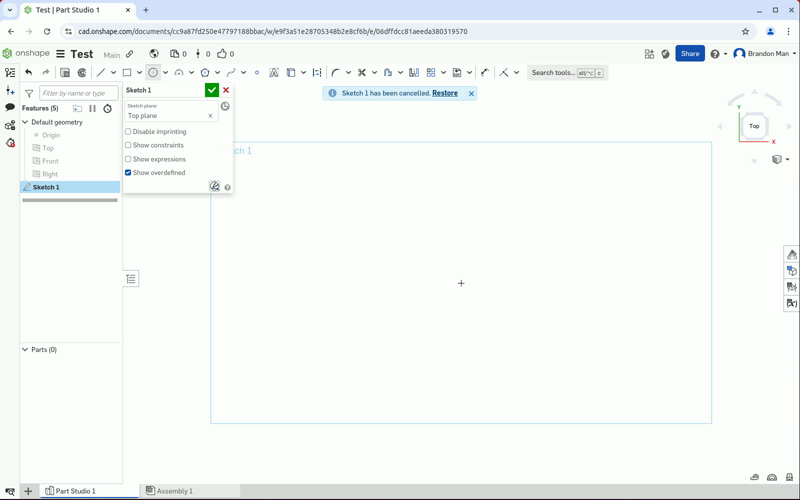
click(461, 282)
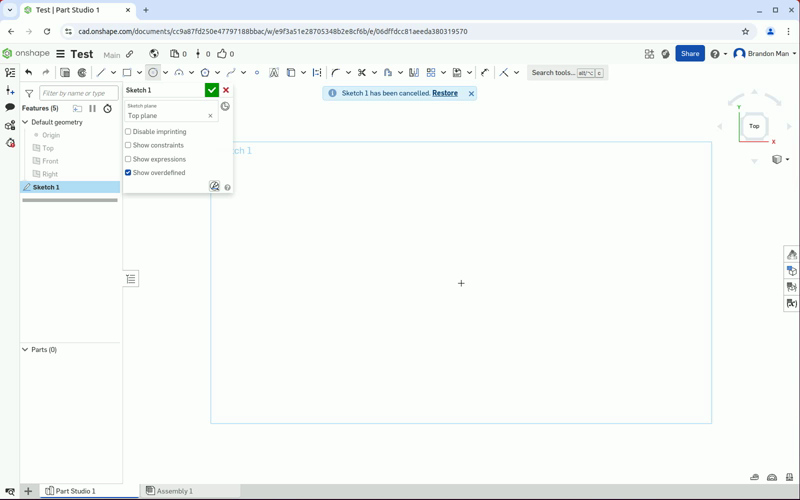
key_up(shift)
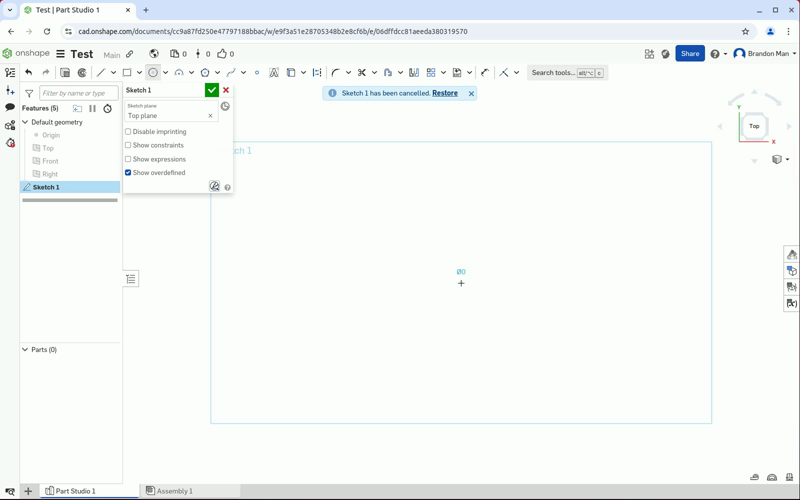
mouse_move(494, 282)
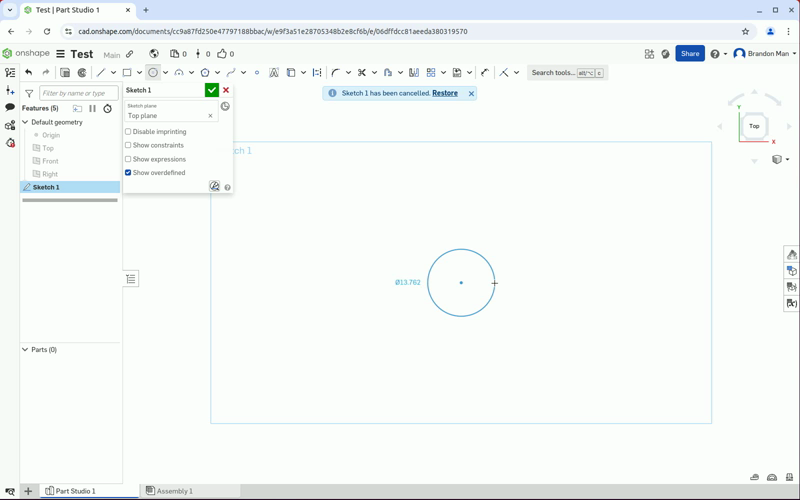
click(494, 282)
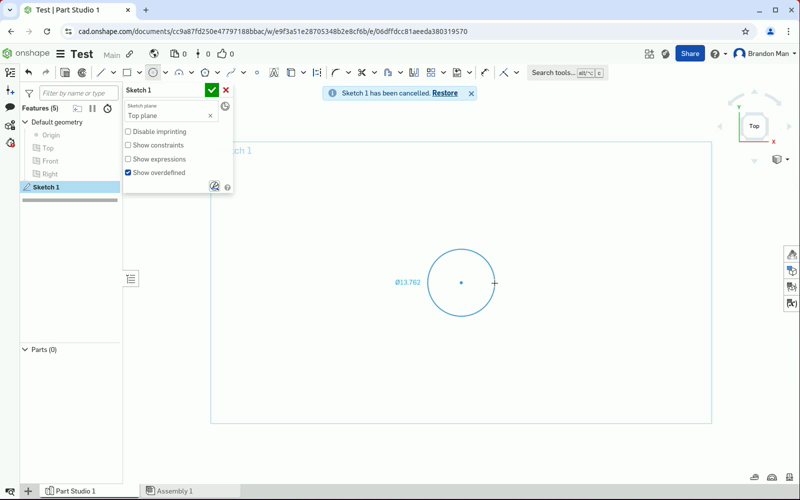
key(esc)
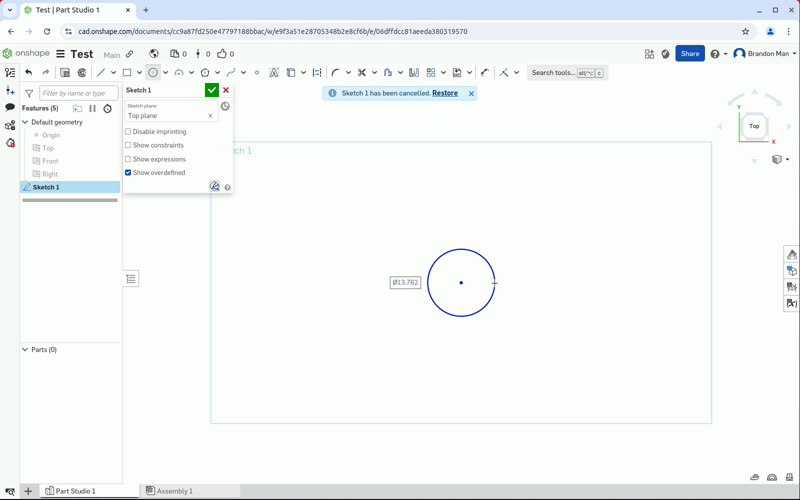
key(c)
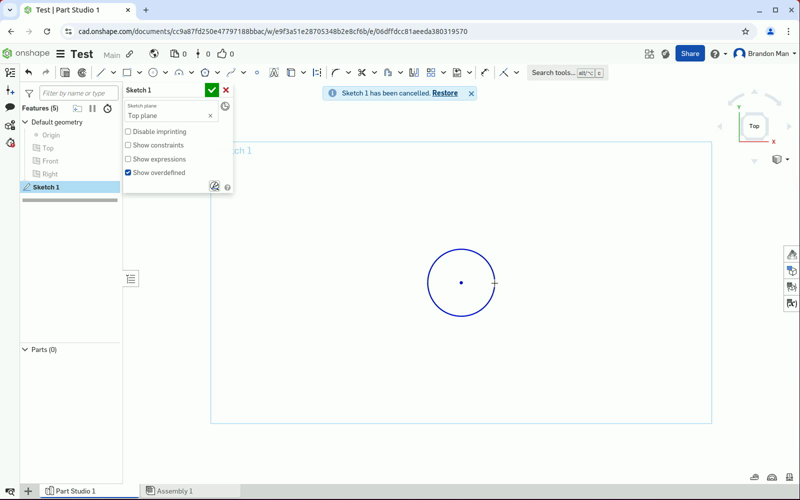
key_down(shift)
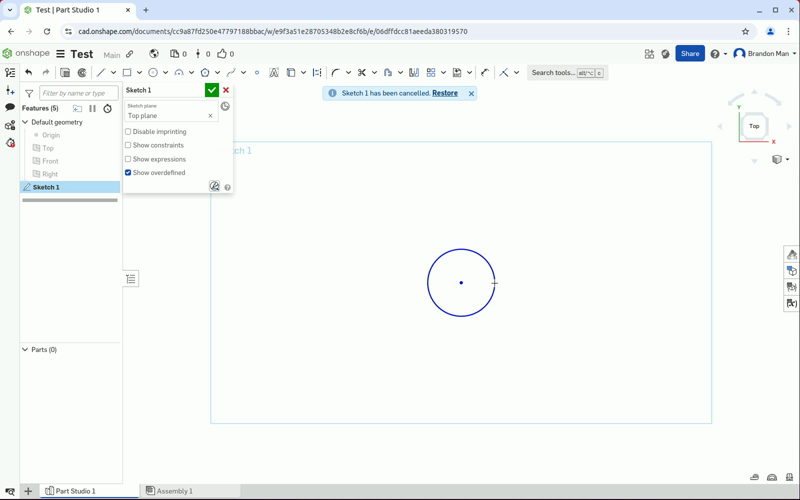
mouse_move(461, 282)
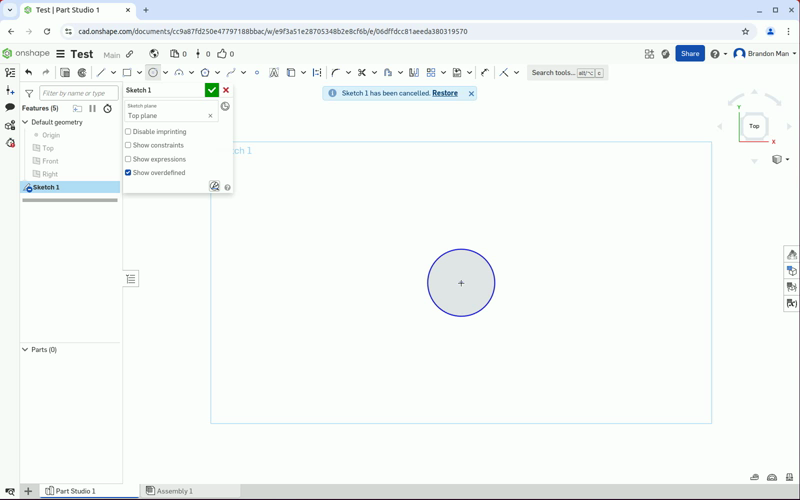
click(461, 282)
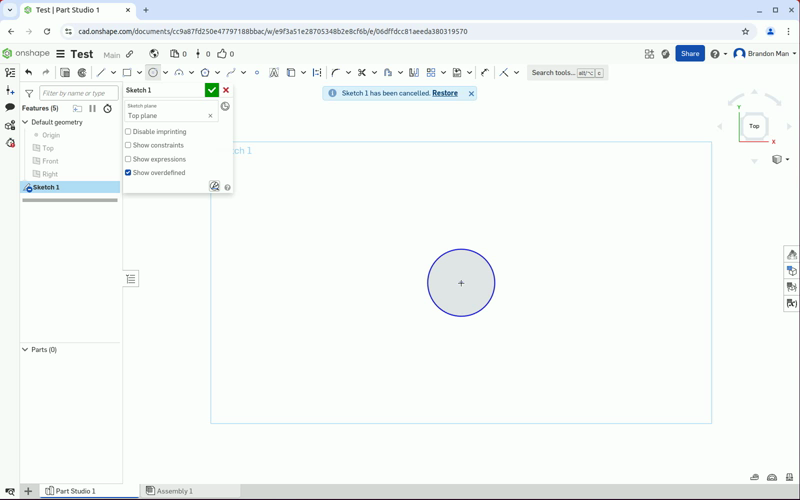
key_up(shift)
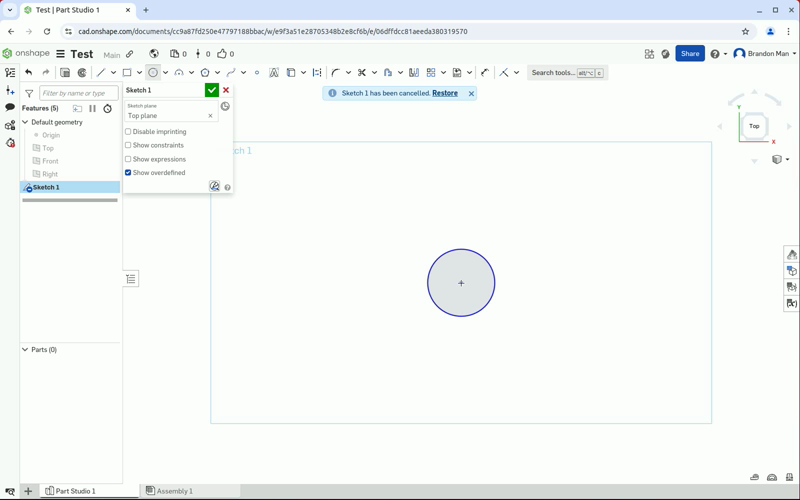
mouse_move(470, 282)
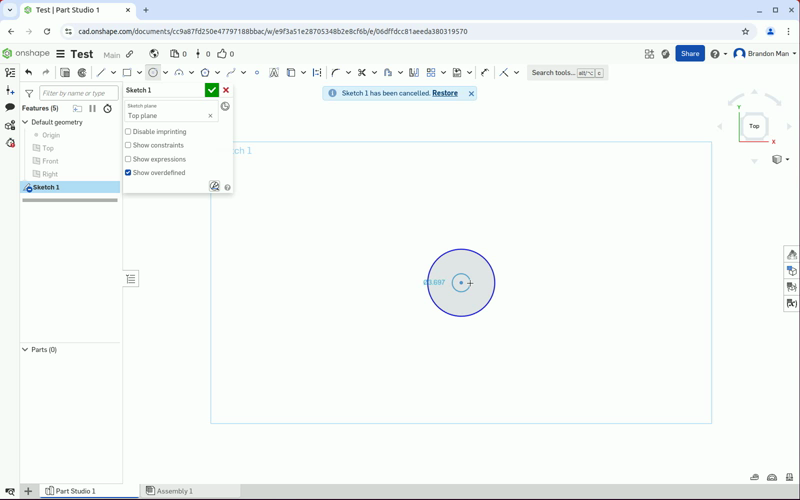
click(470, 282)
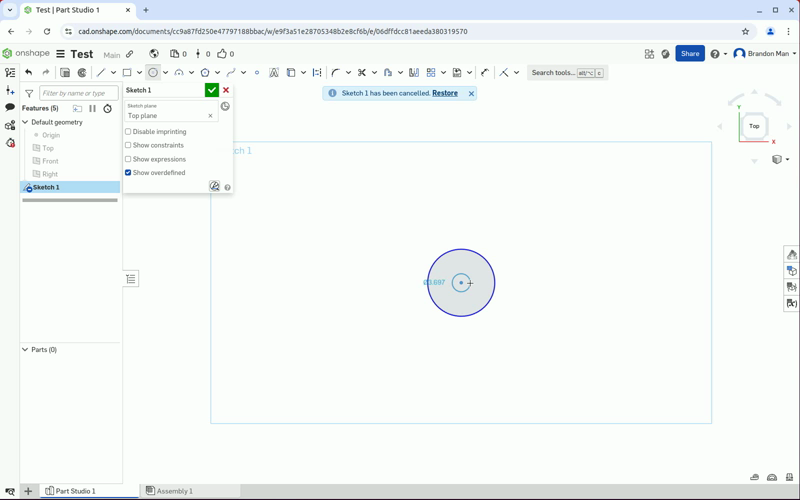
key(esc)
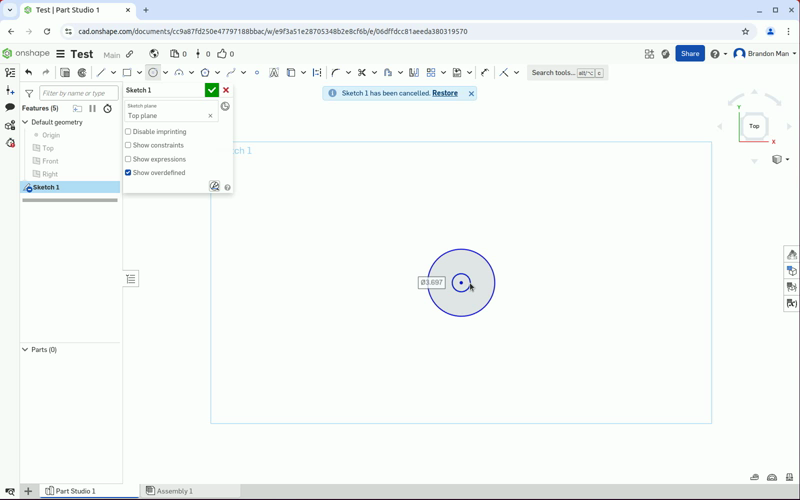
mouse_move(461, 263)
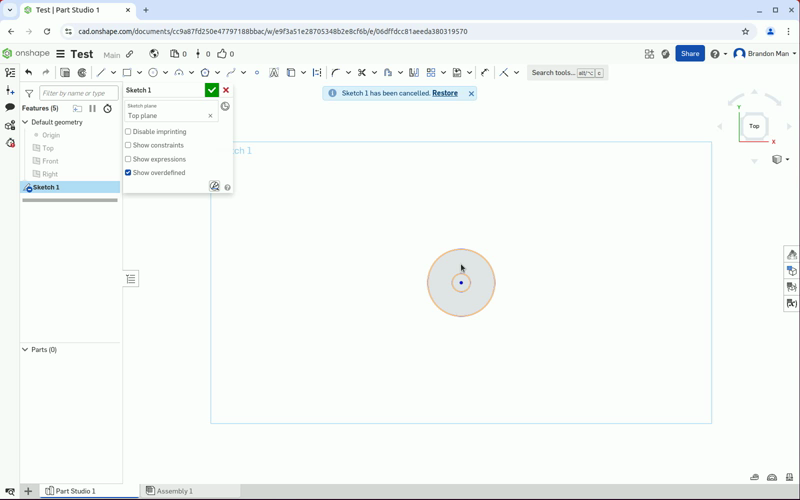
click(461, 263)
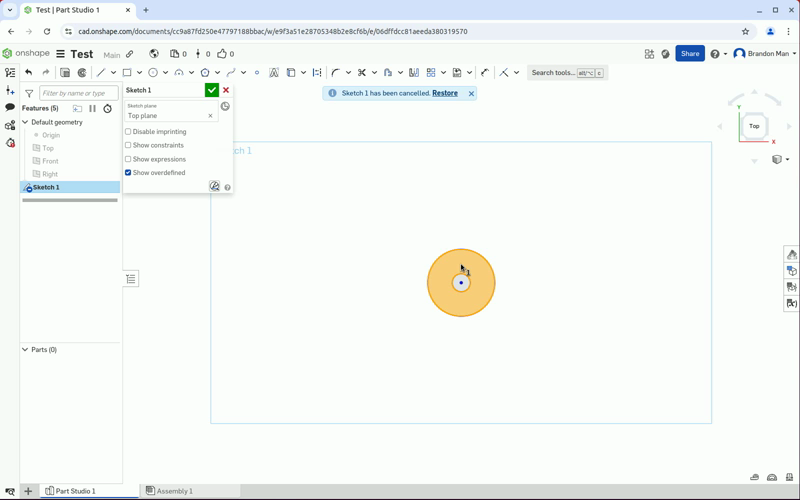
mouse_move(73, 352)
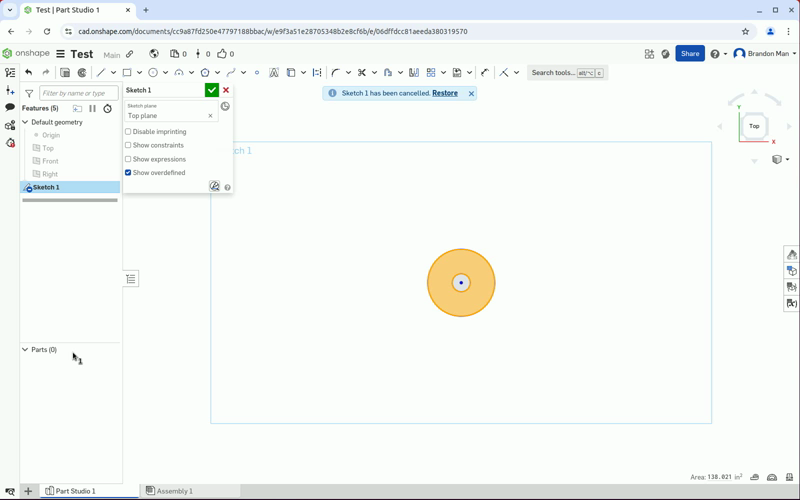
key(shift+y)
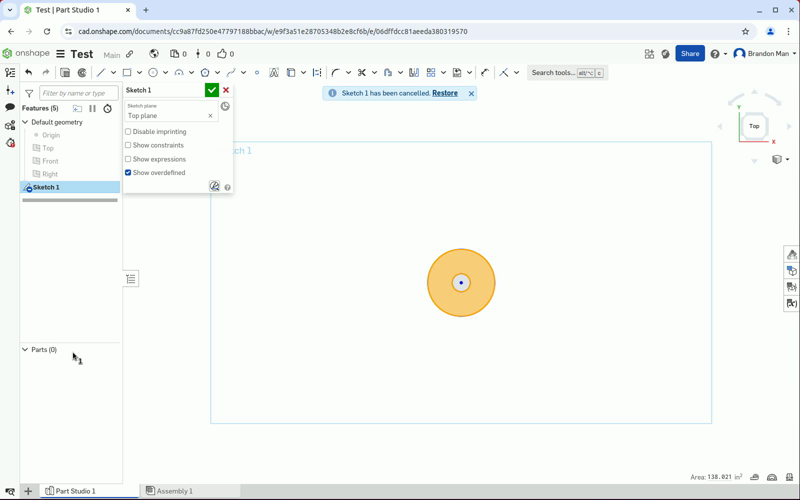
key(shift+e)
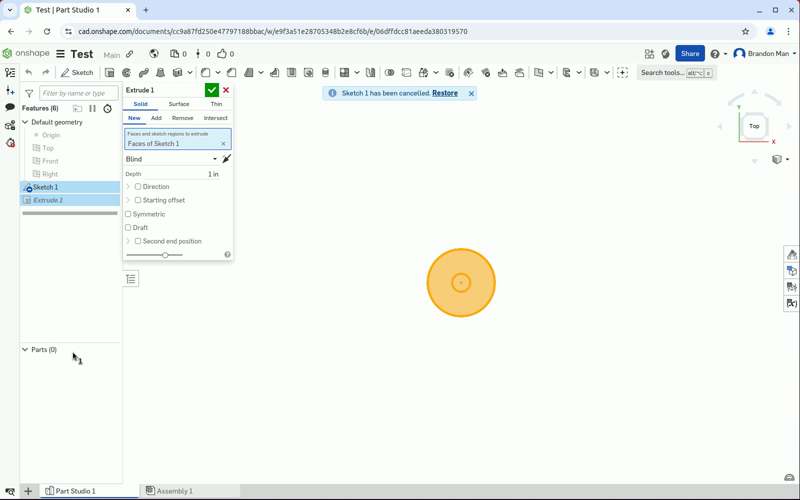
mouse_move(143, 106)
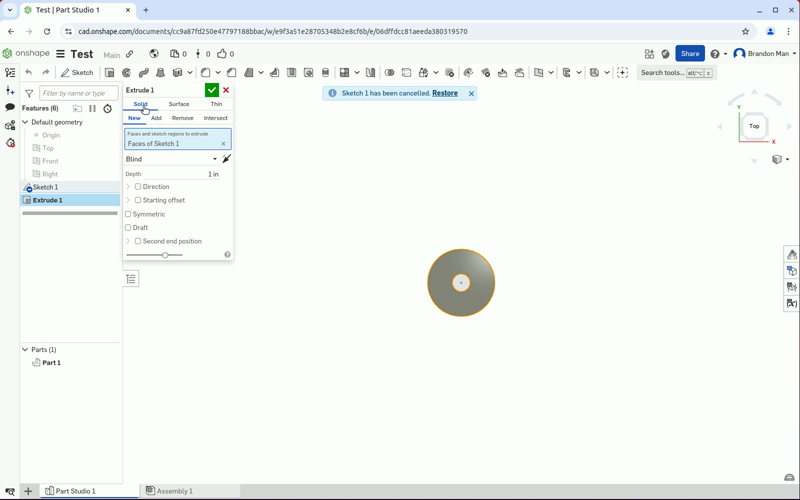
click(143, 106)
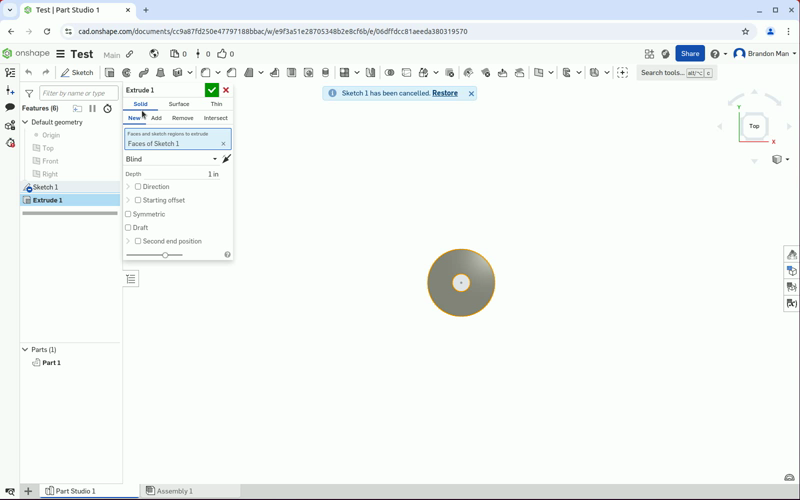
mouse_move(137, 120)
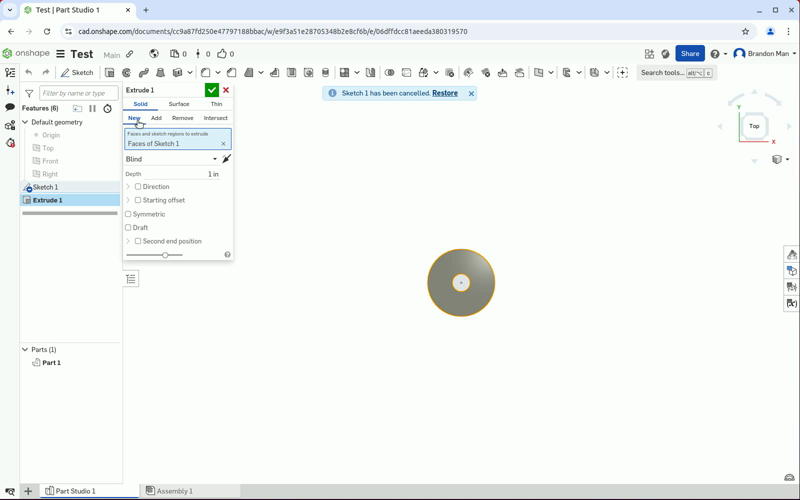
click(137, 120)
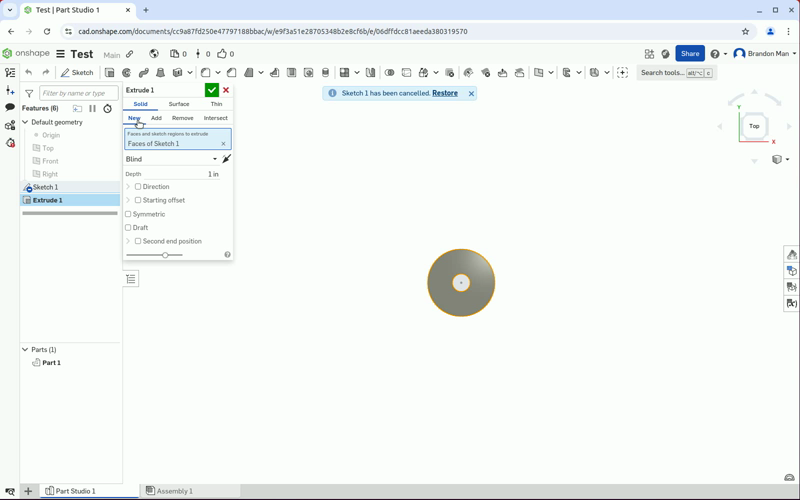
key(tab, 4)
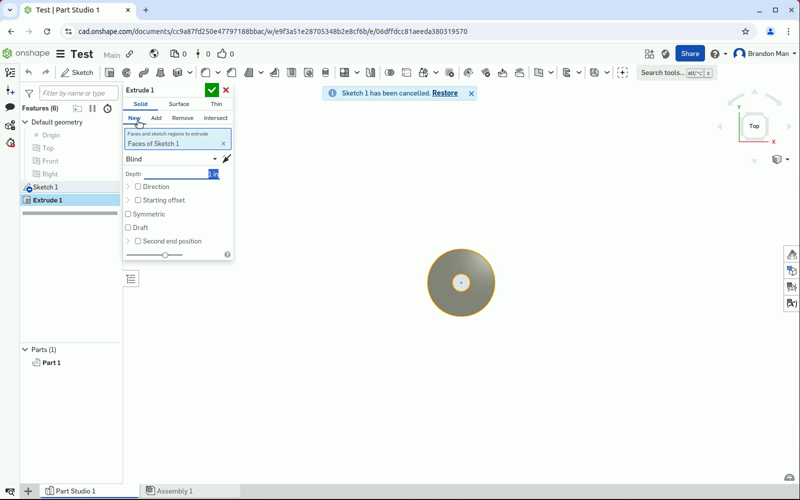
text(23.108)
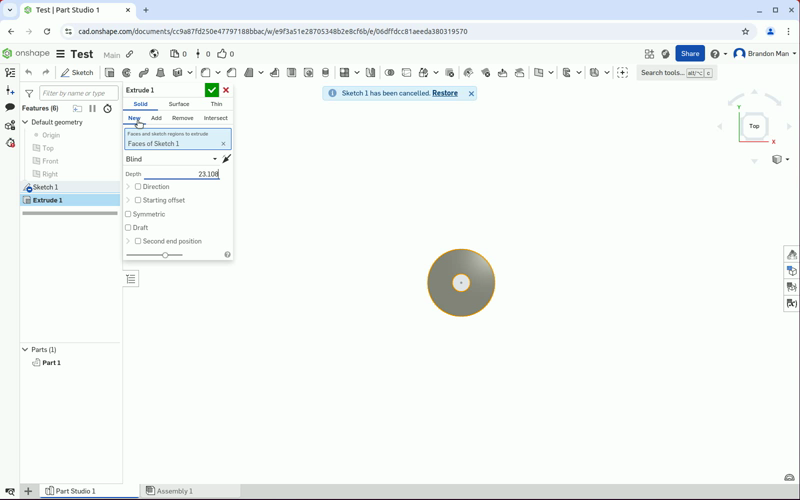
key(enter)
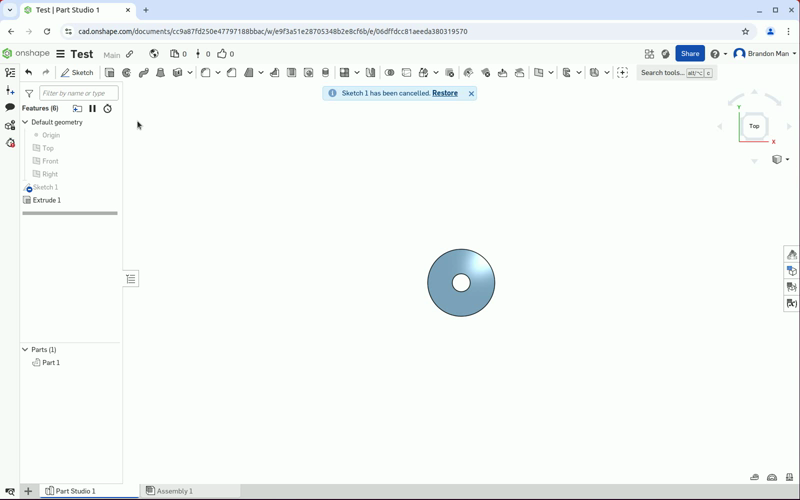
key(shift+h)
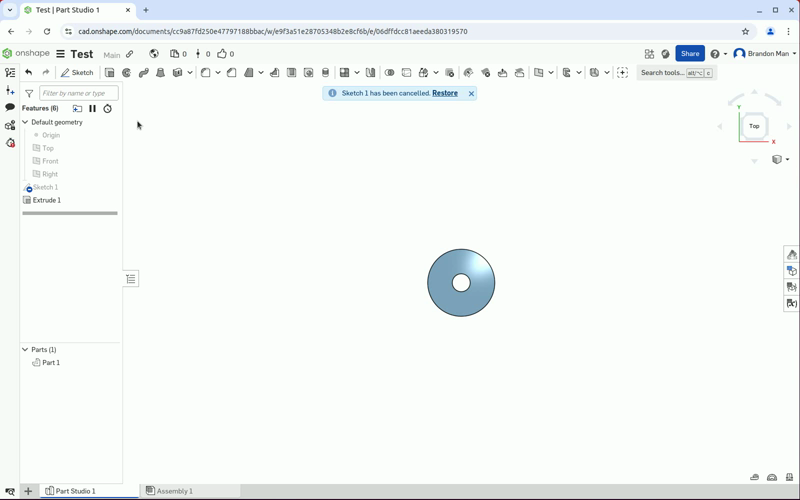
key(shift+h)
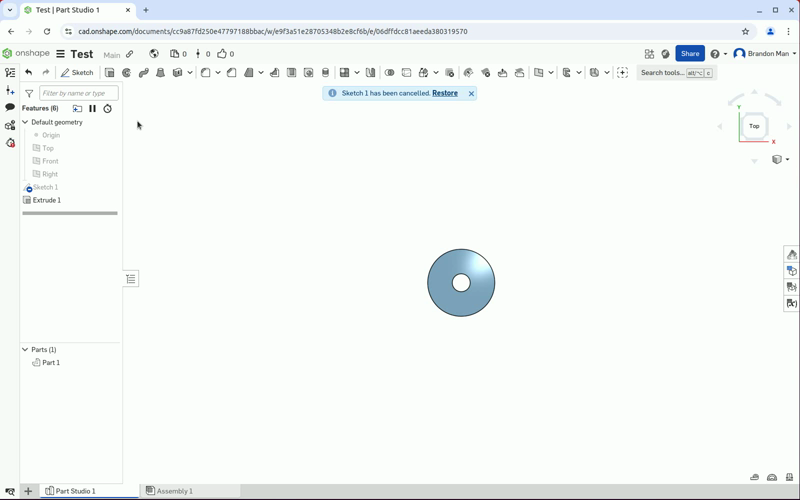
mouse_move(73, 189)
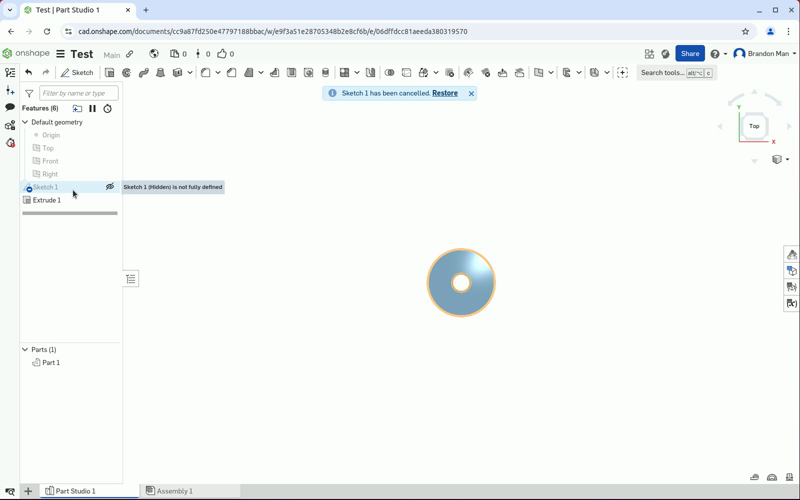
click(73, 189)
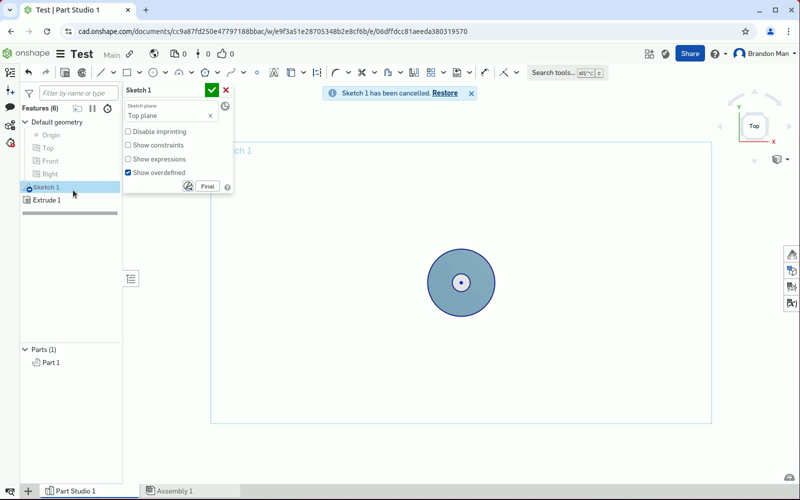
mouse_move(229, 92)
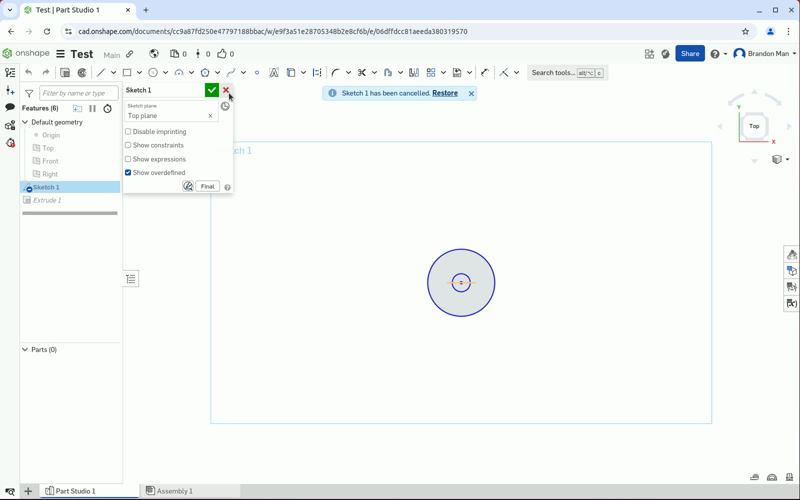
click(229, 92)
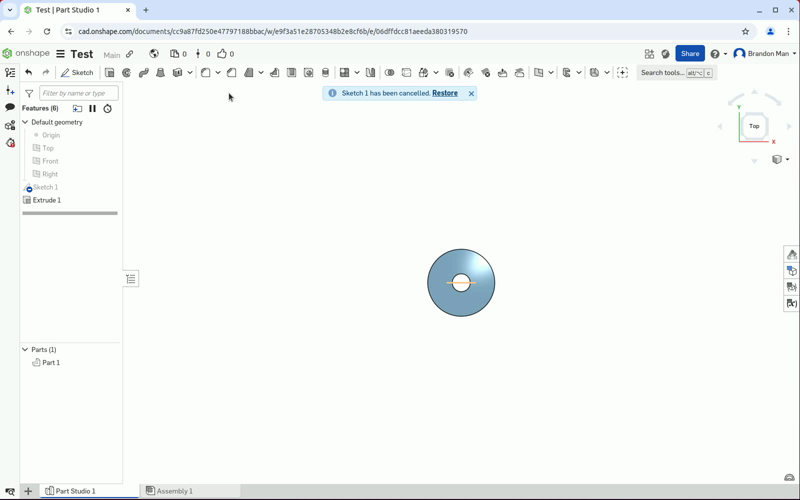
mouse_move(541, 75)
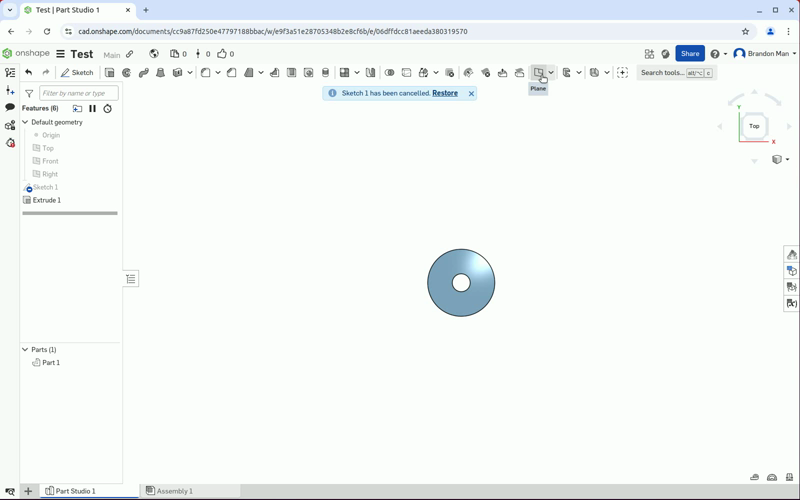
click(541, 75)
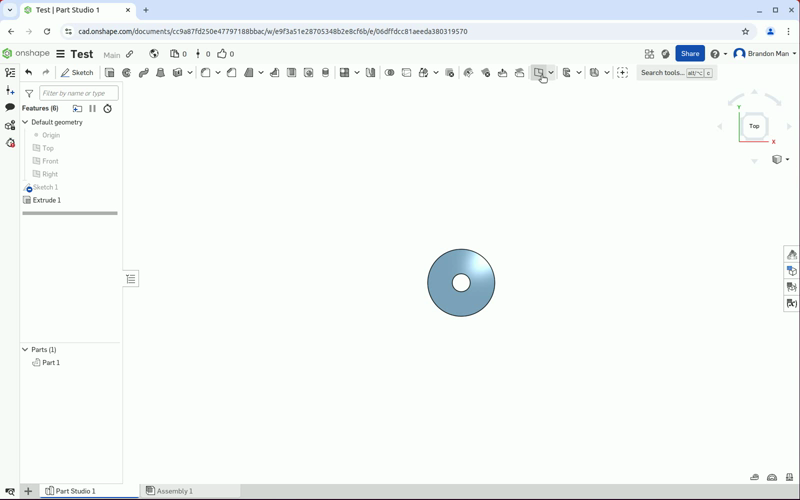
mouse_move(73, 150)
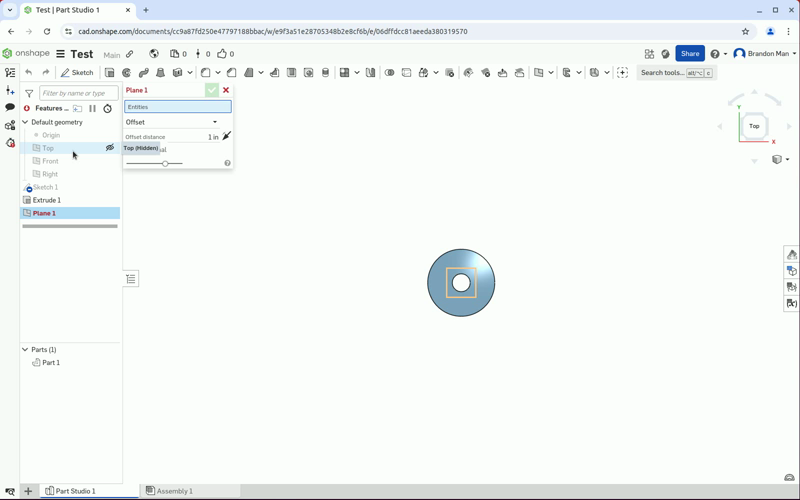
click(73, 150)
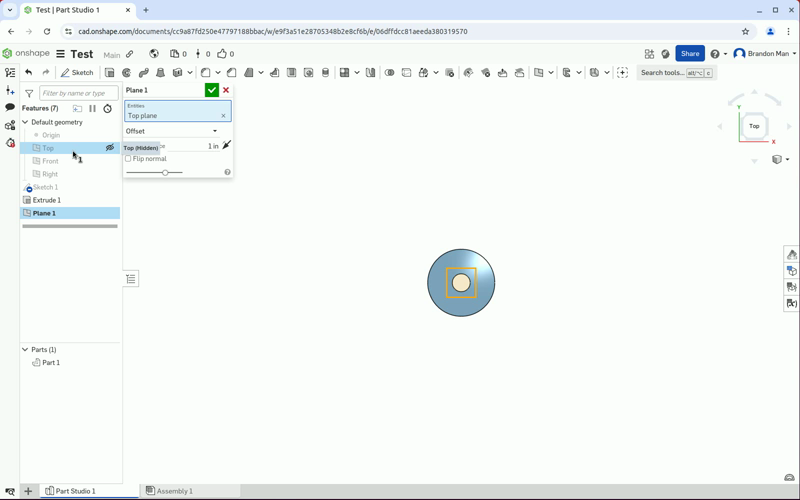
key(tab, 2)
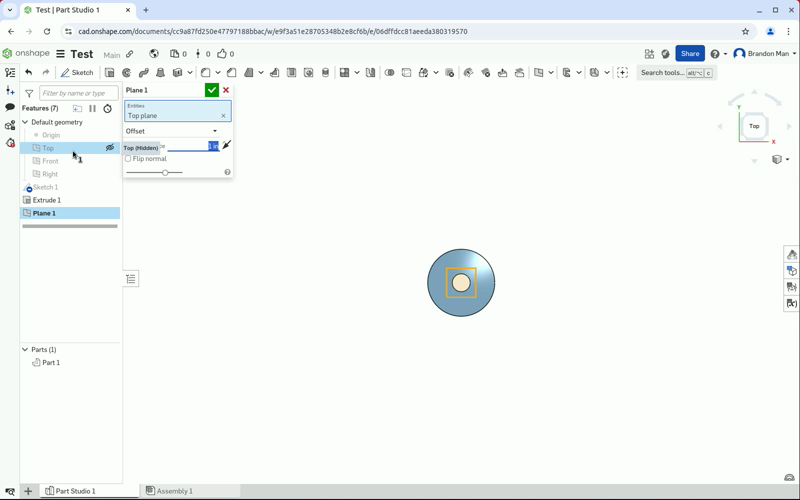
text(23.108)
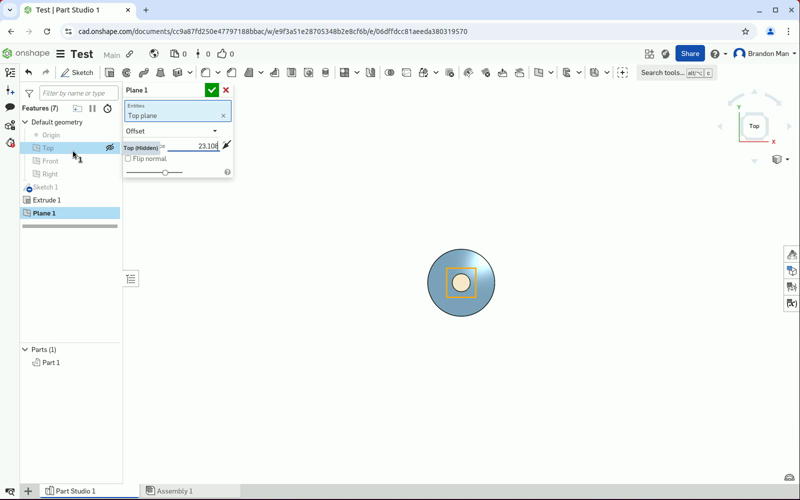
key(enter, 2)
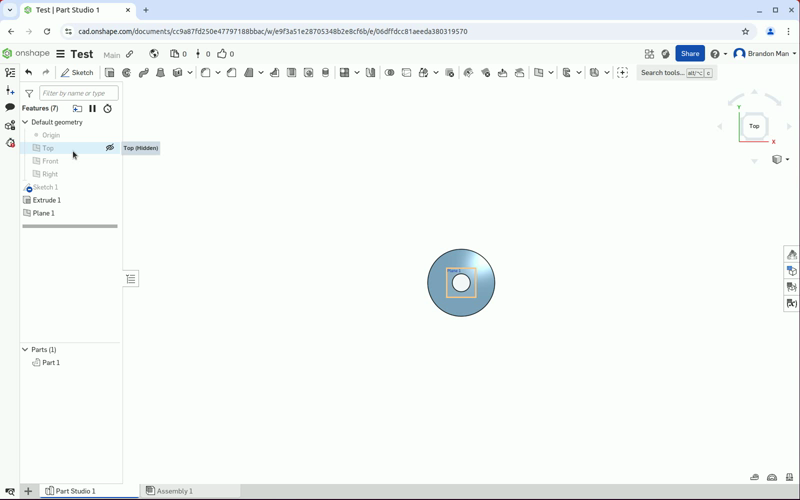
key(shift+s)
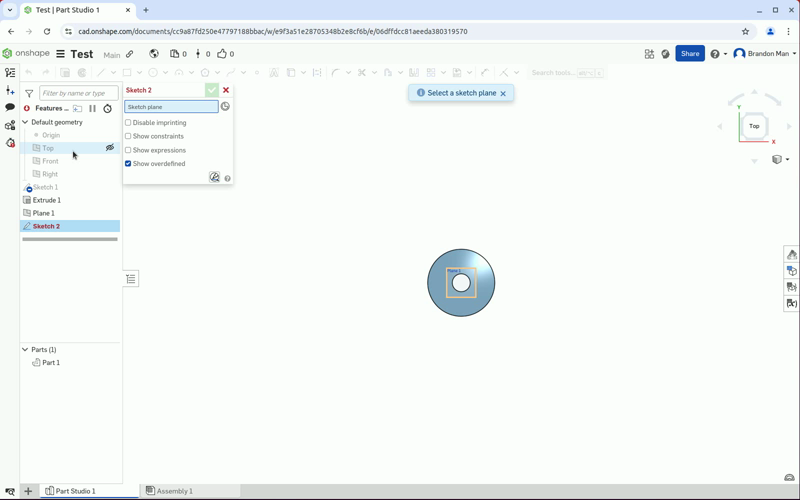
mouse_move(73, 215)
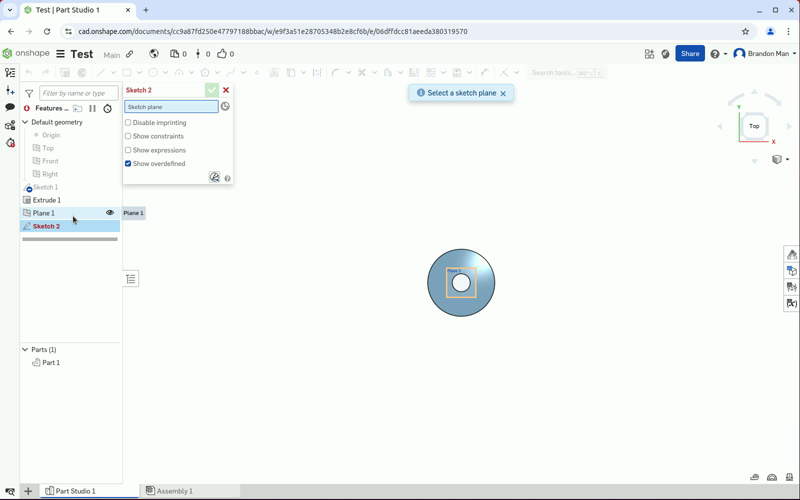
click(73, 215)
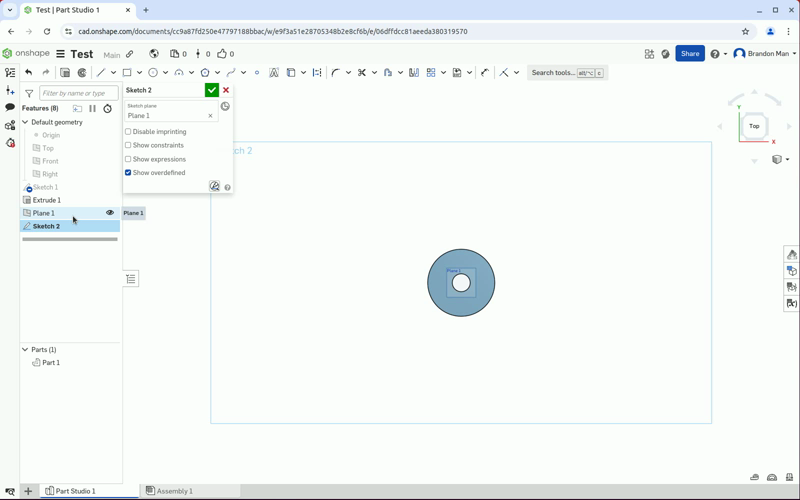
mouse_move(73, 352)
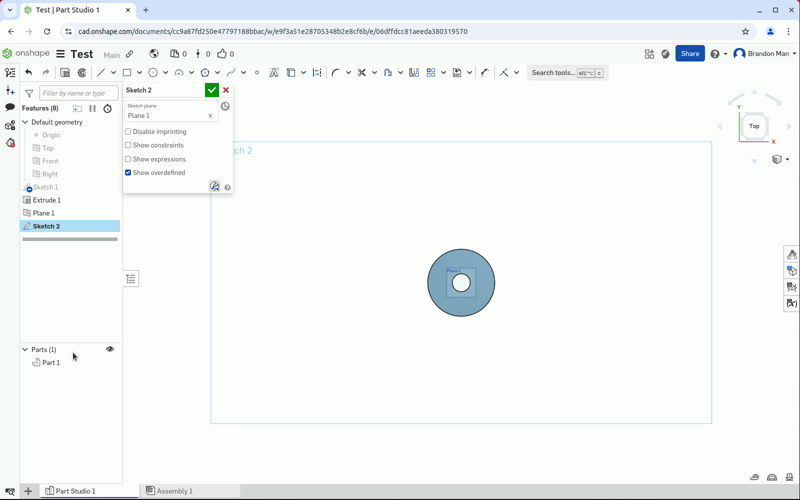
key(y)
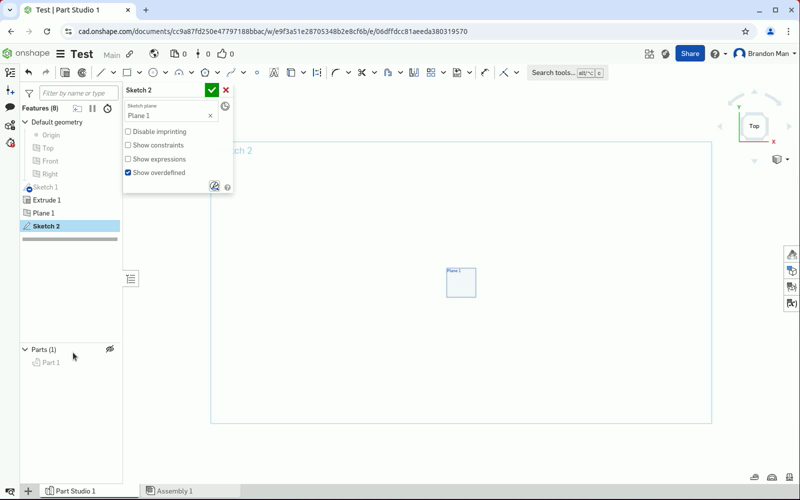
key(c)
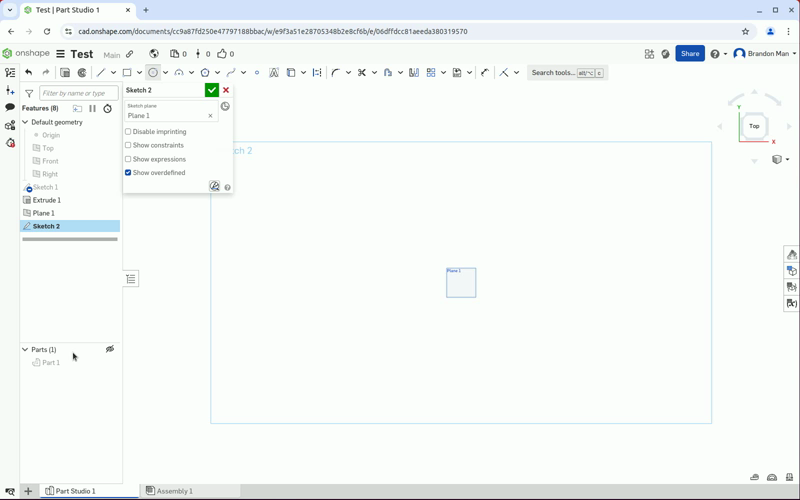
key_down(shift)
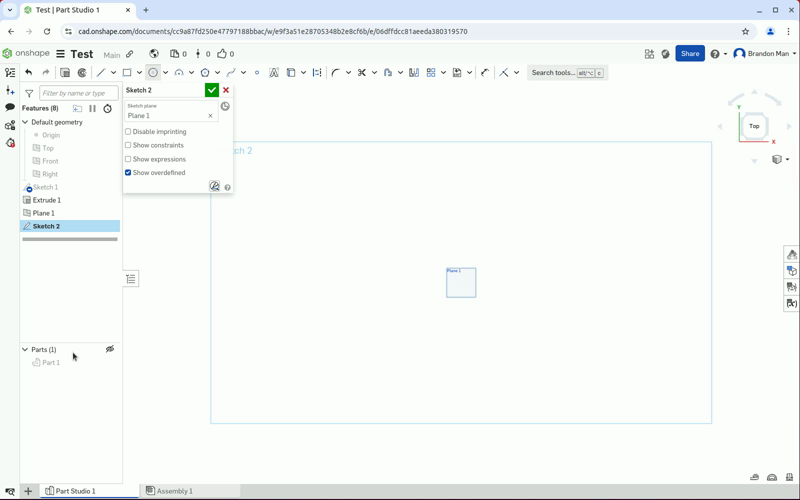
mouse_move(461, 282)
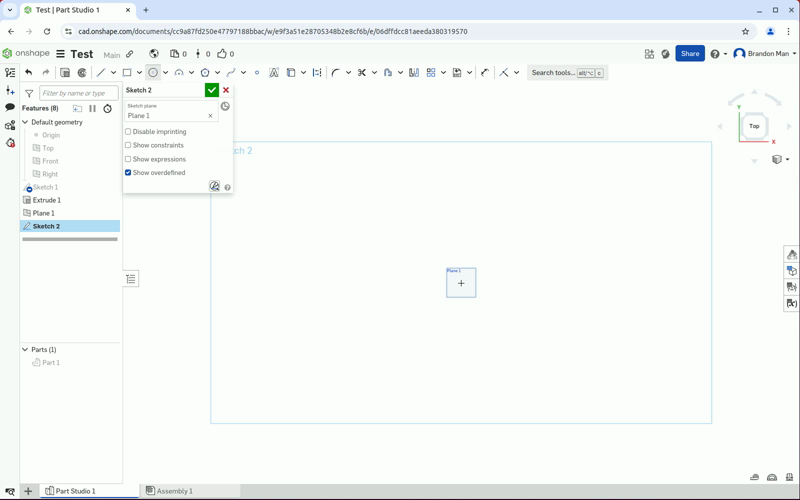
click(461, 282)
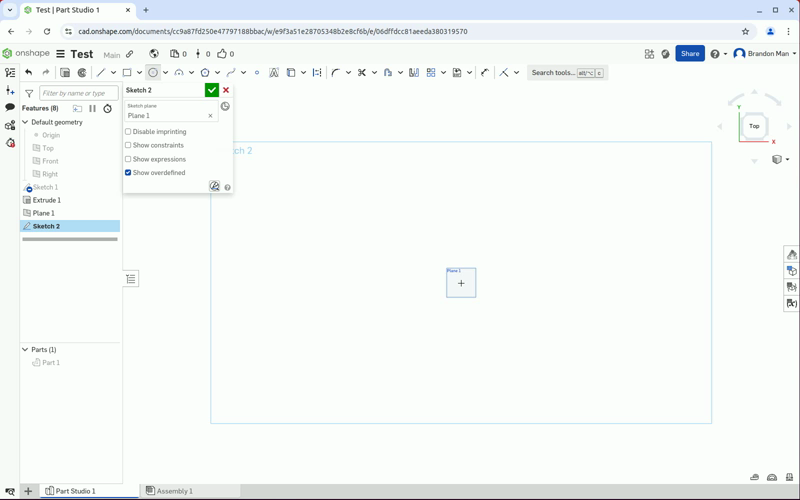
key_up(shift)
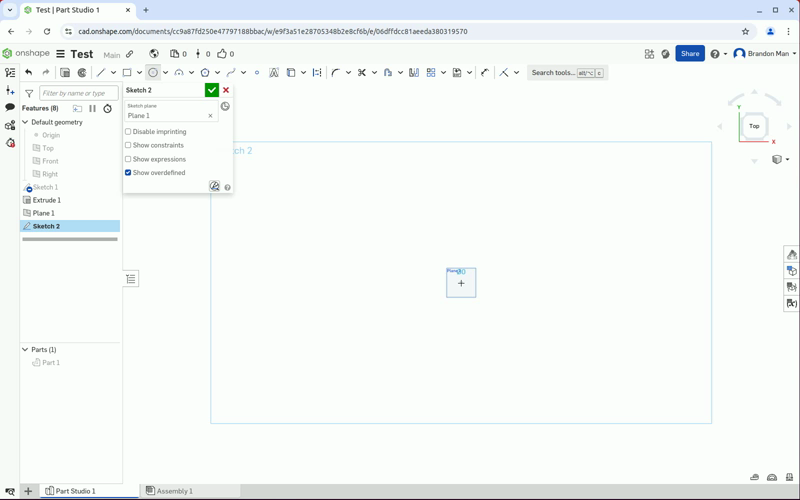
mouse_move(471, 282)
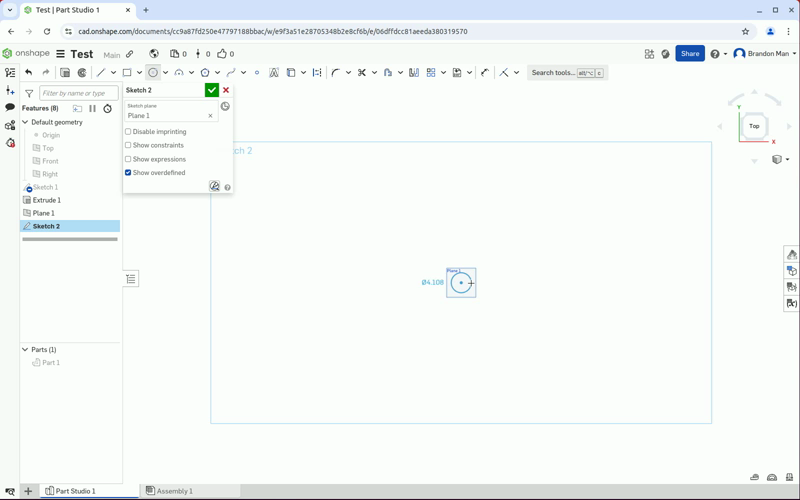
click(471, 282)
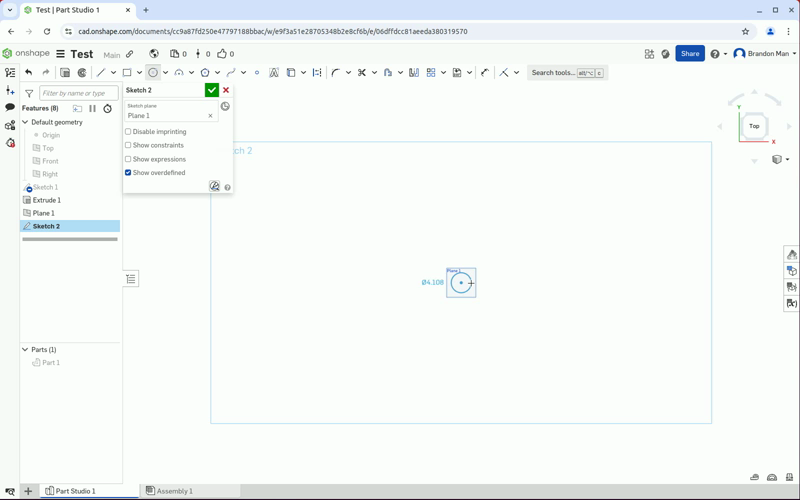
key(esc)
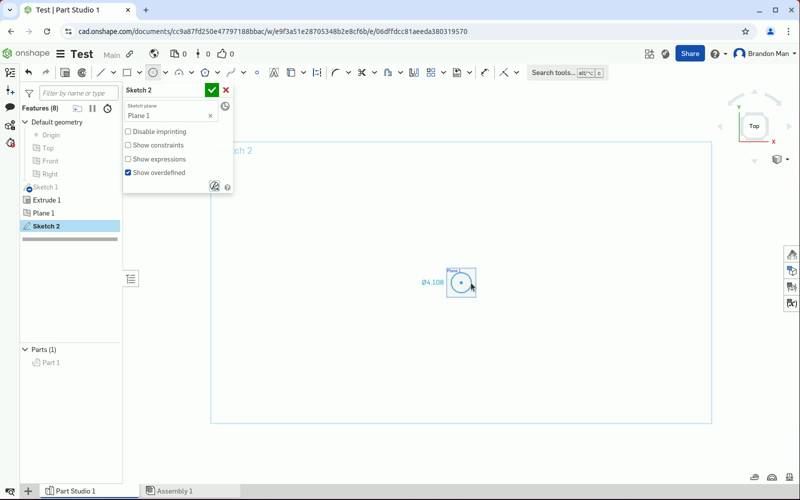
mouse_move(462, 282)
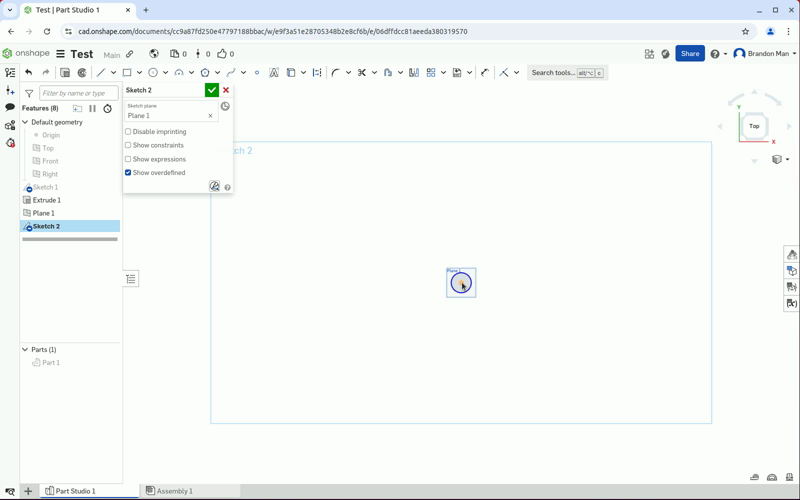
scroll(6)
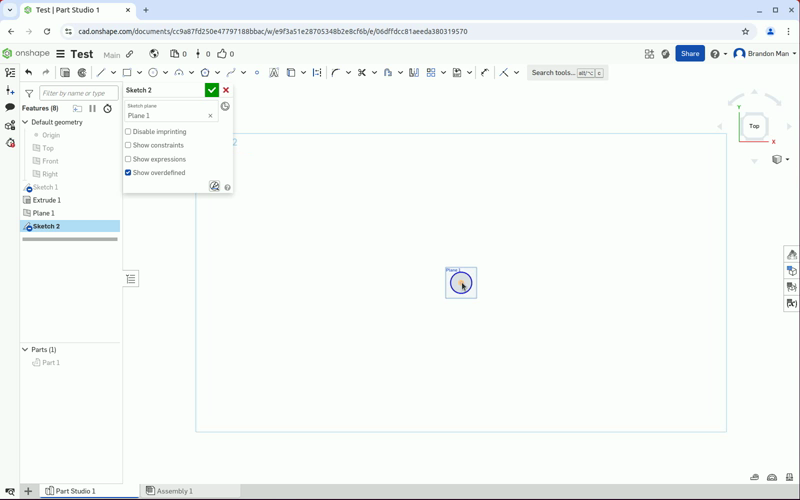
scroll(6)
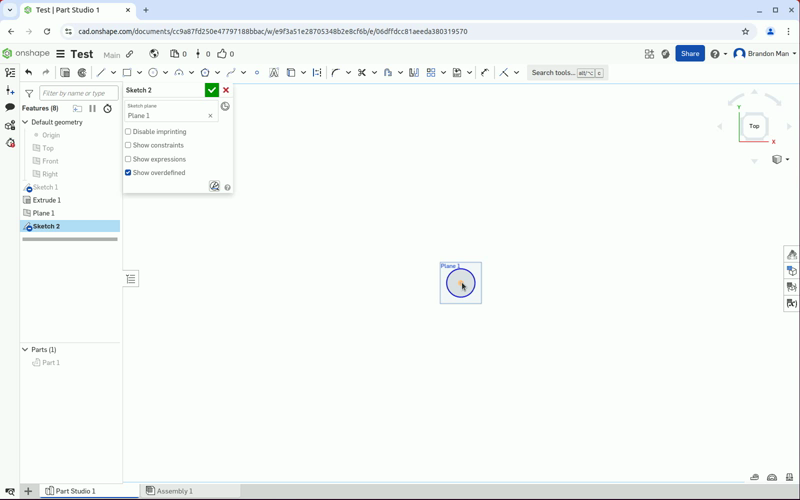
scroll(6)
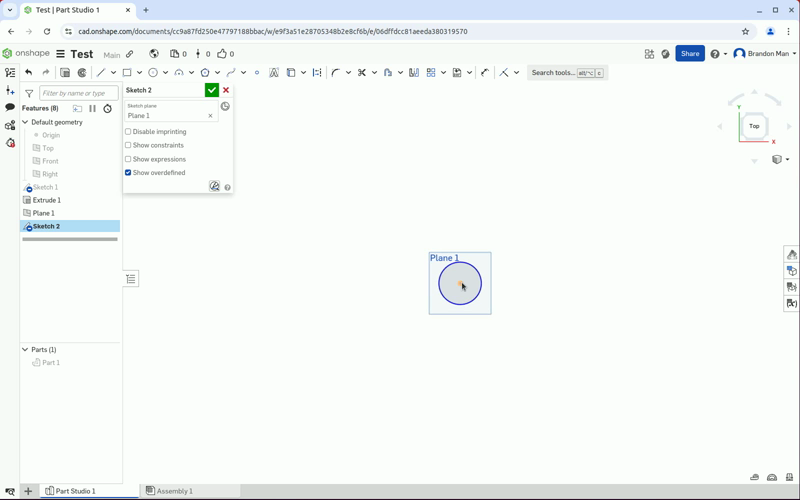
scroll(6)
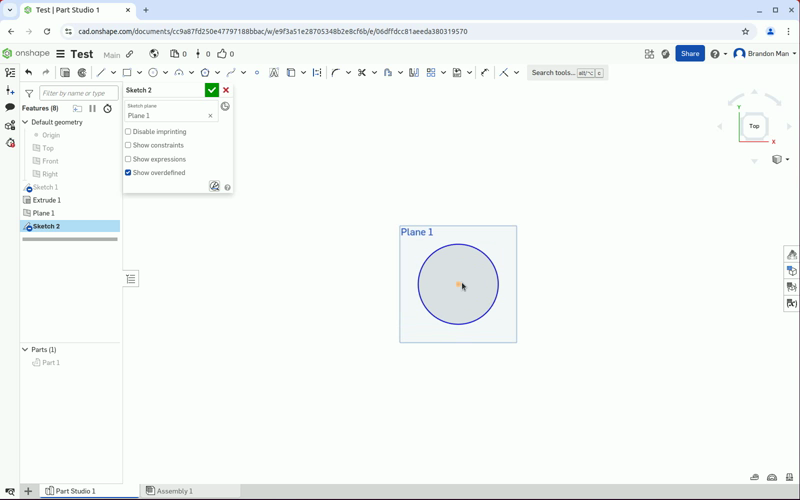
scroll(6)
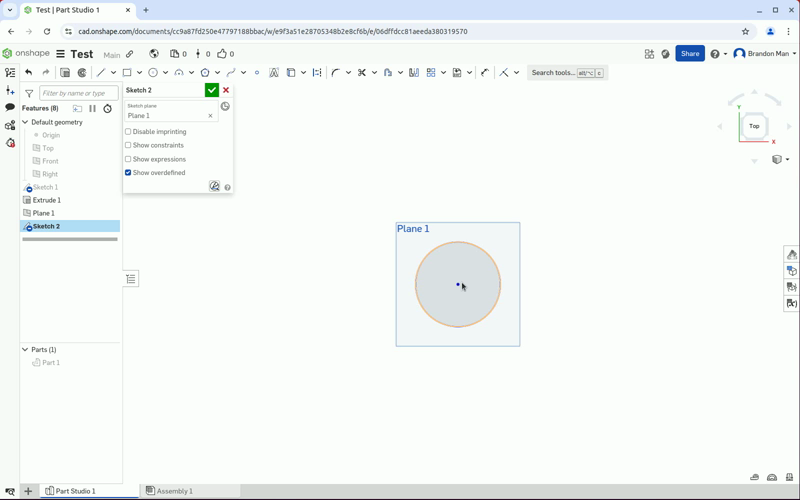
scroll(6)
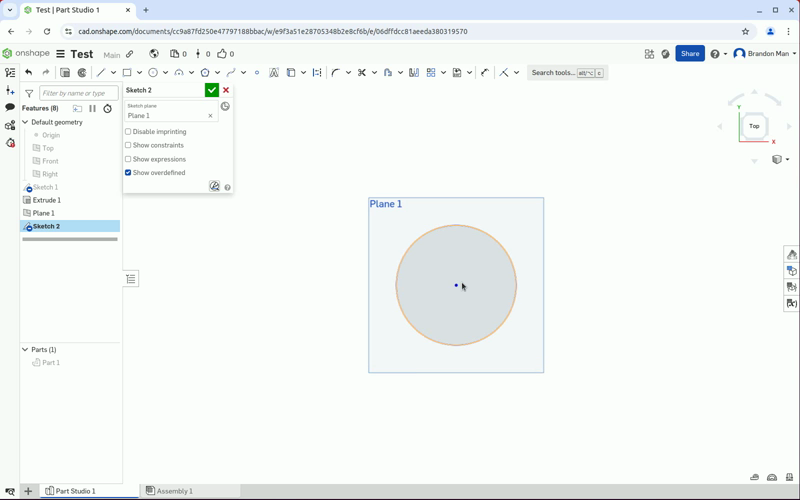
scroll(6)
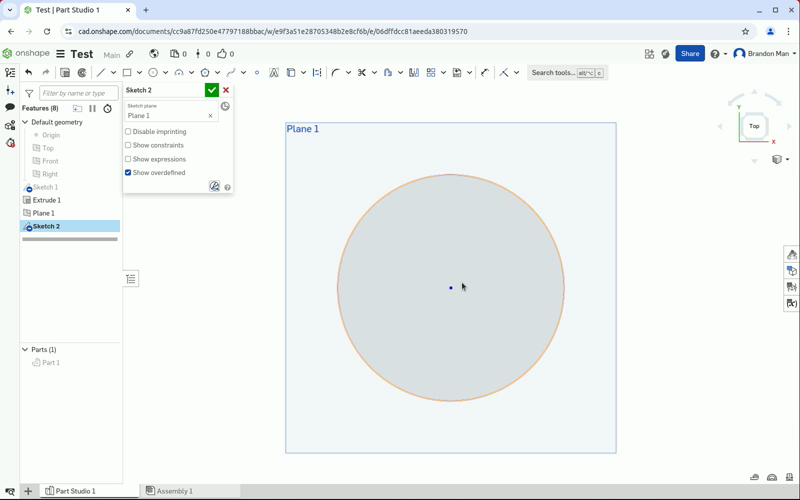
click(462, 282)
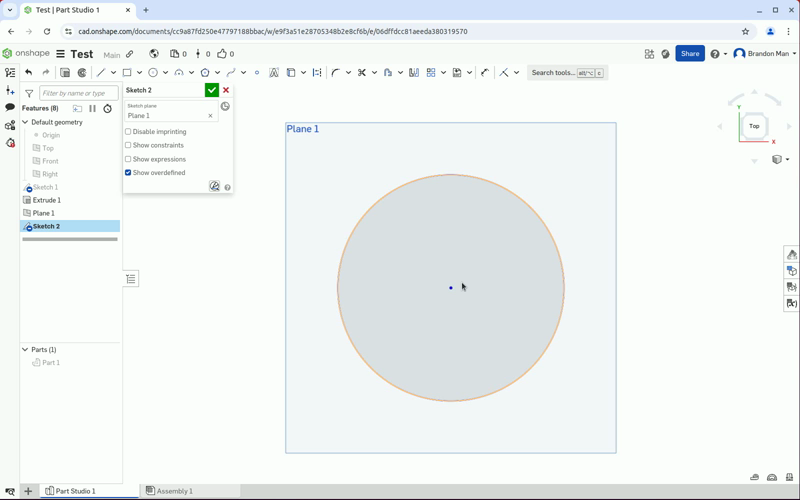
scroll(-6)
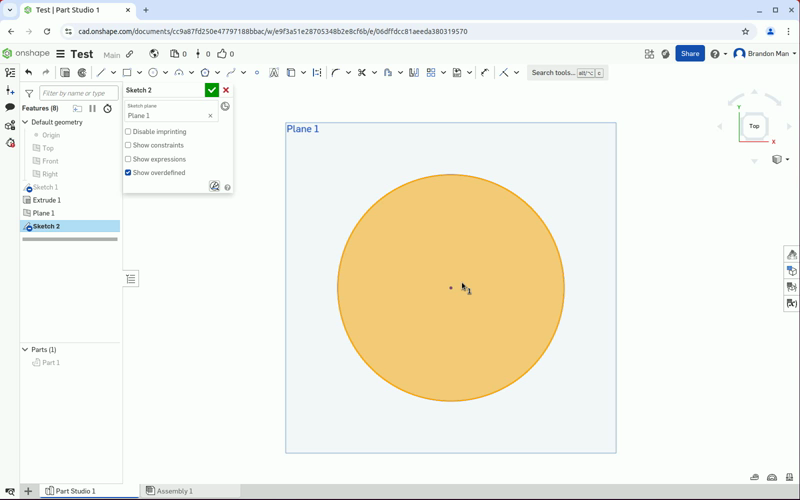
scroll(-6)
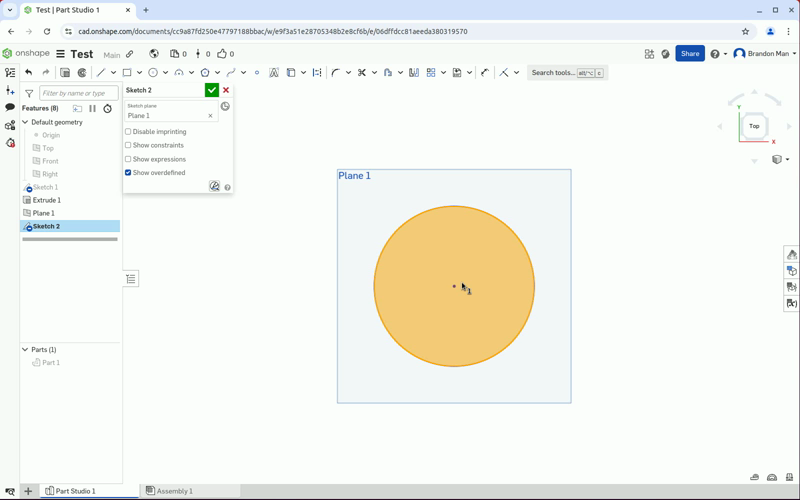
scroll(-6)
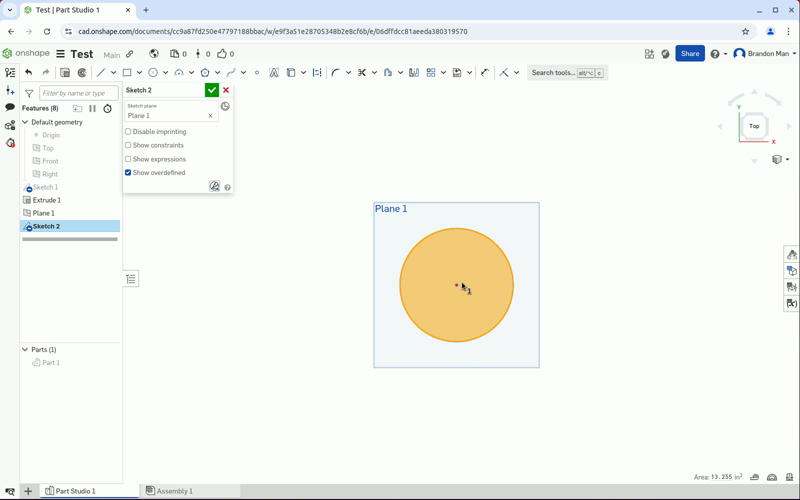
scroll(-6)
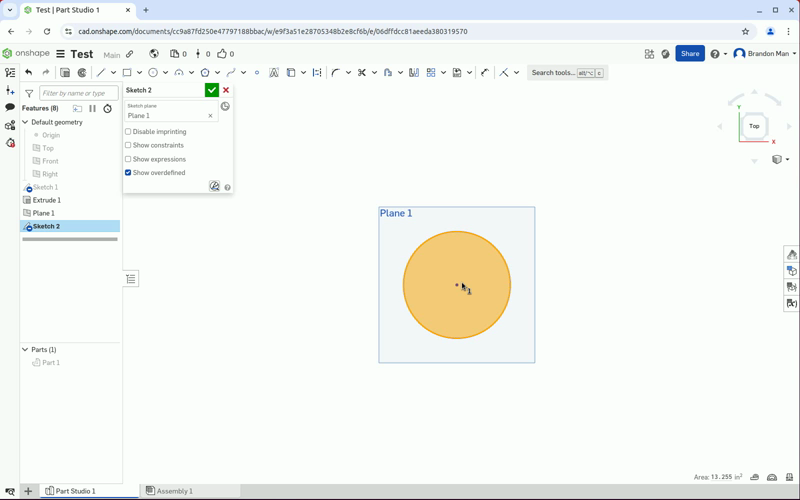
scroll(-6)
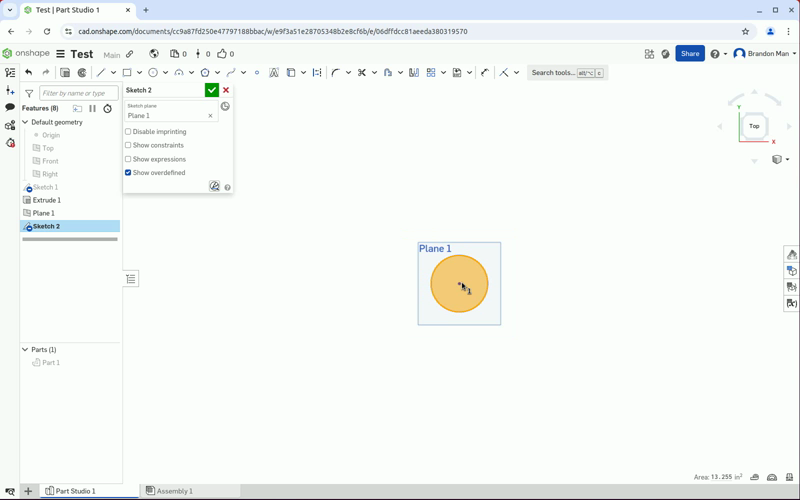
scroll(-6)
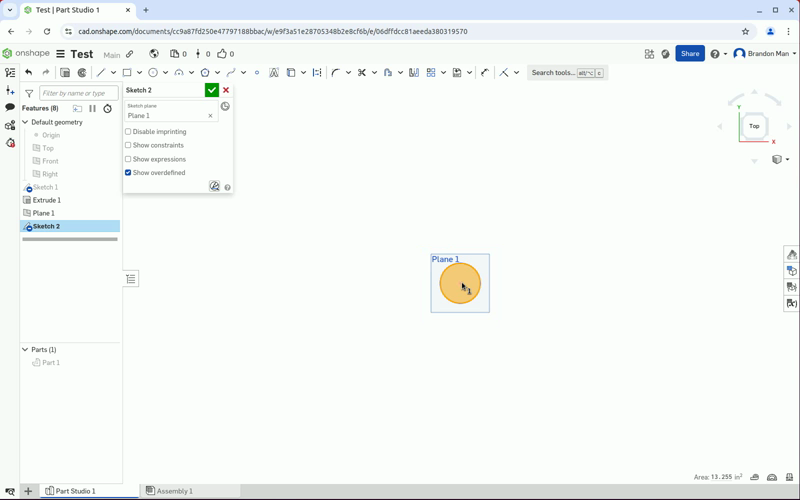
scroll(-6)
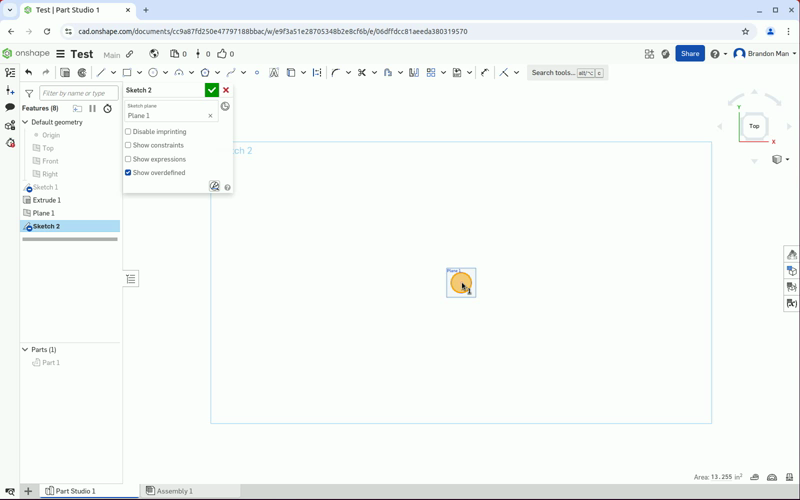
mouse_move(73, 352)
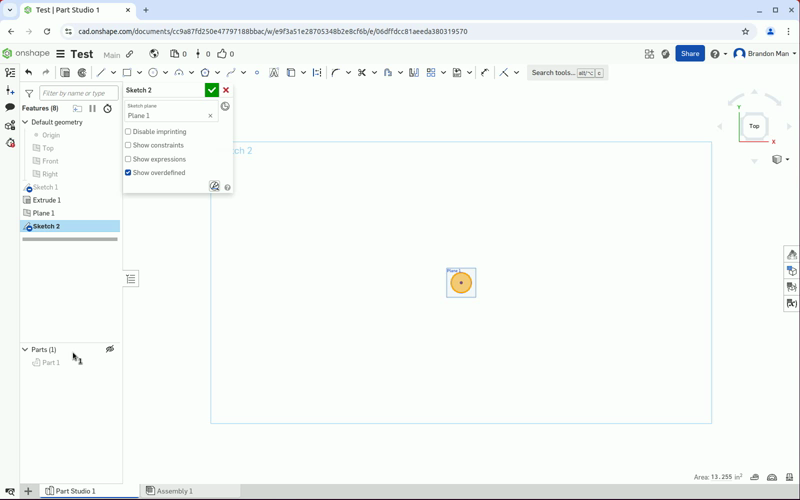
key(shift+y)
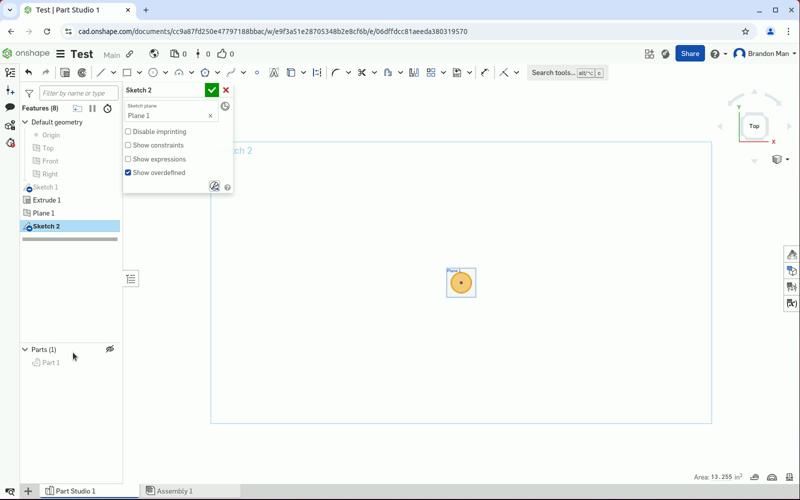
key(shift+e)
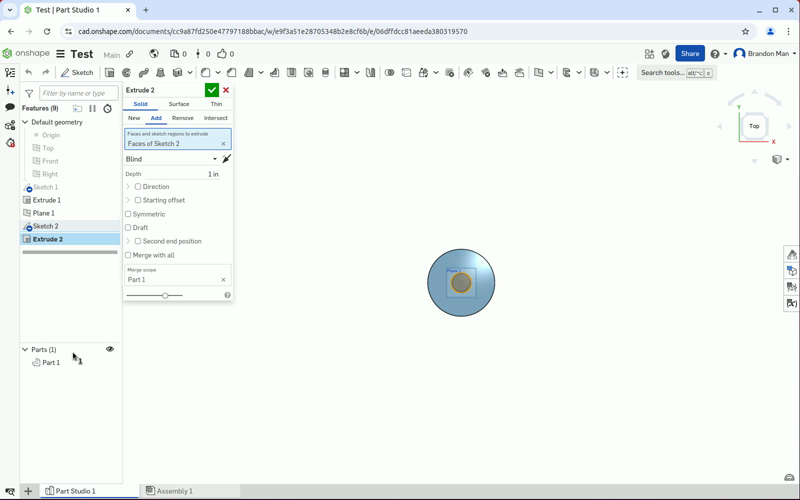
mouse_move(143, 106)
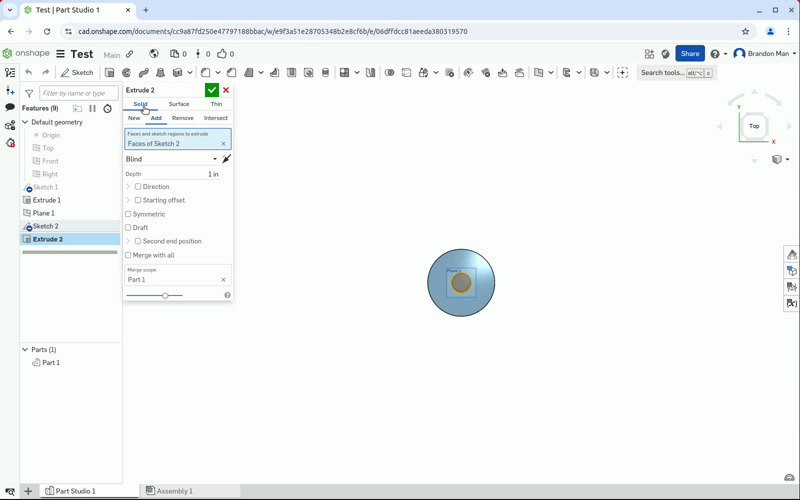
click(143, 106)
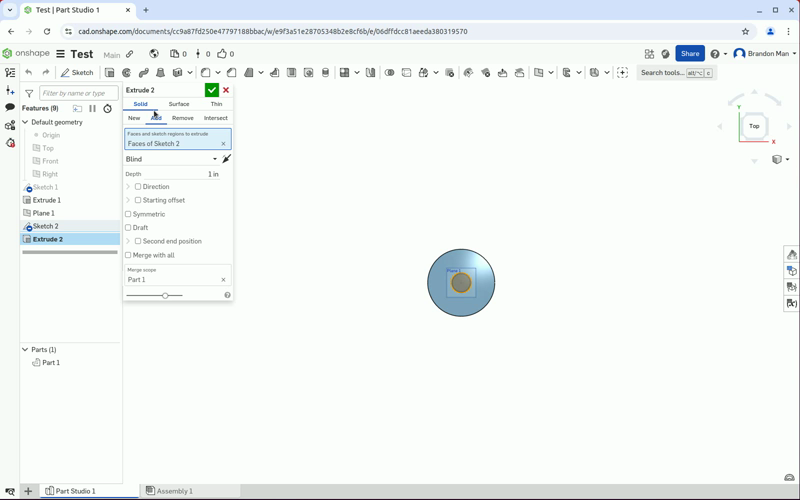
mouse_move(186, 120)
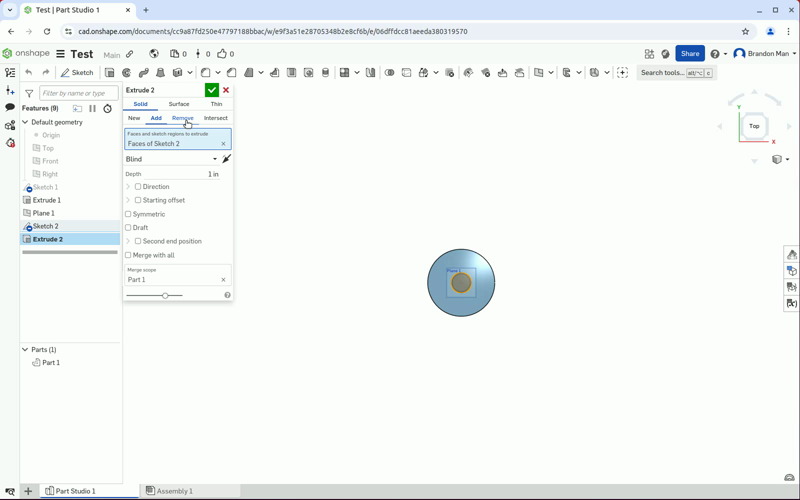
click(186, 120)
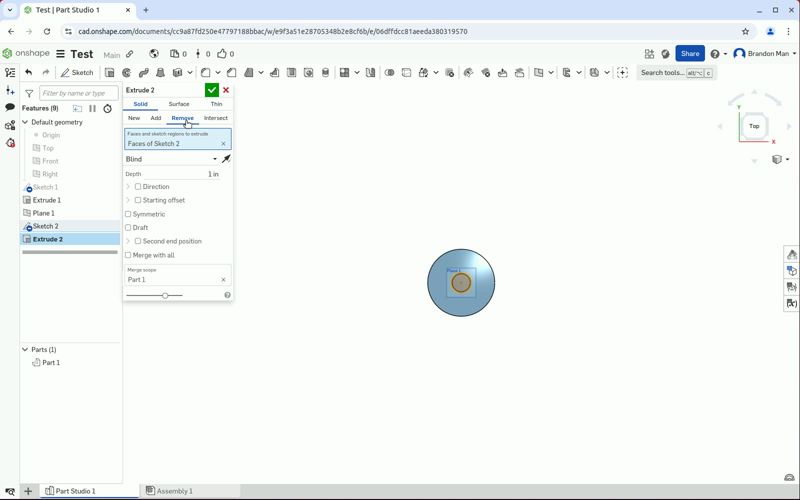
key(tab, 4)
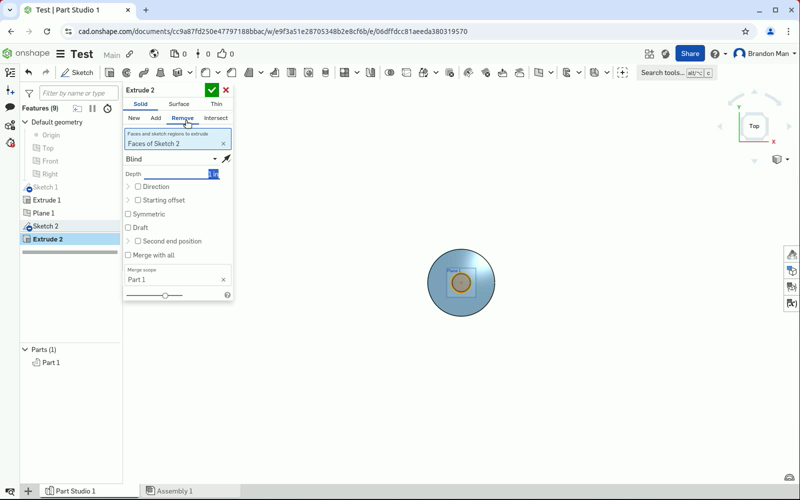
text(17.813)
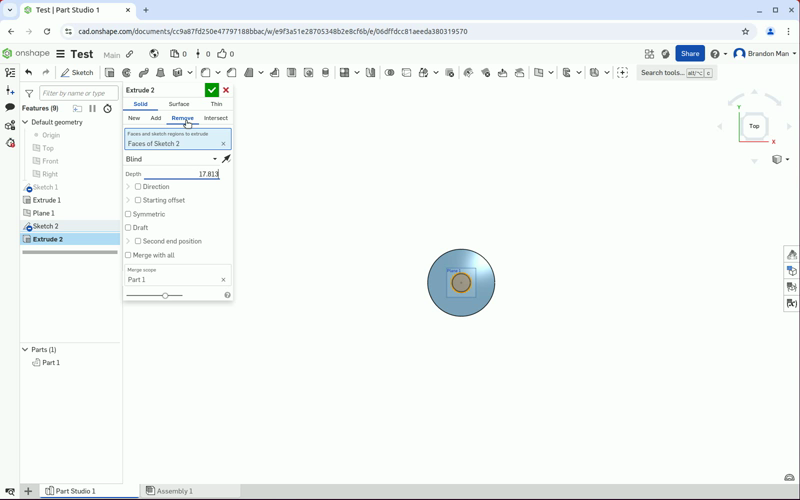
key(tab, 6)
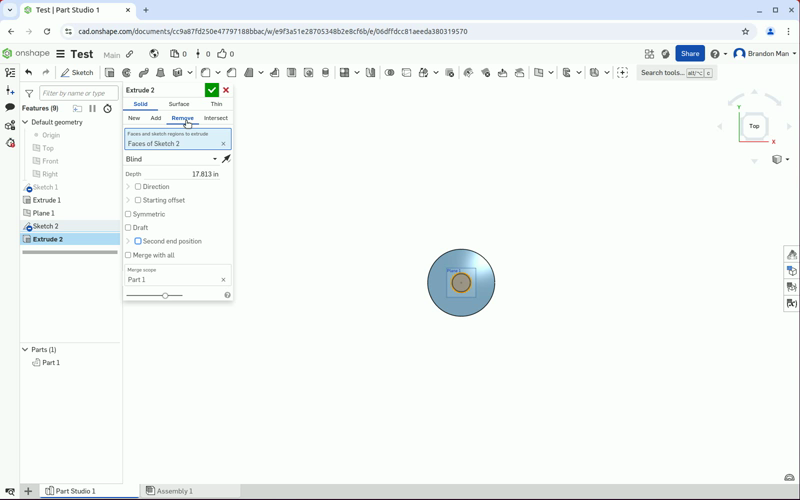
key(space)
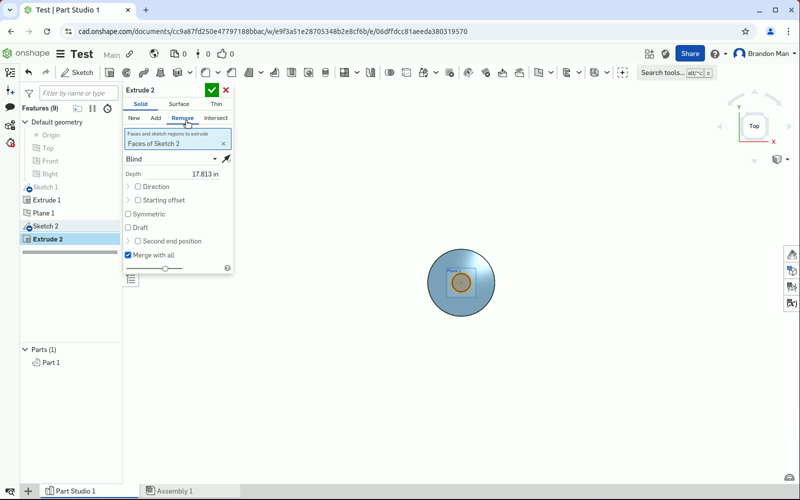
key(enter)
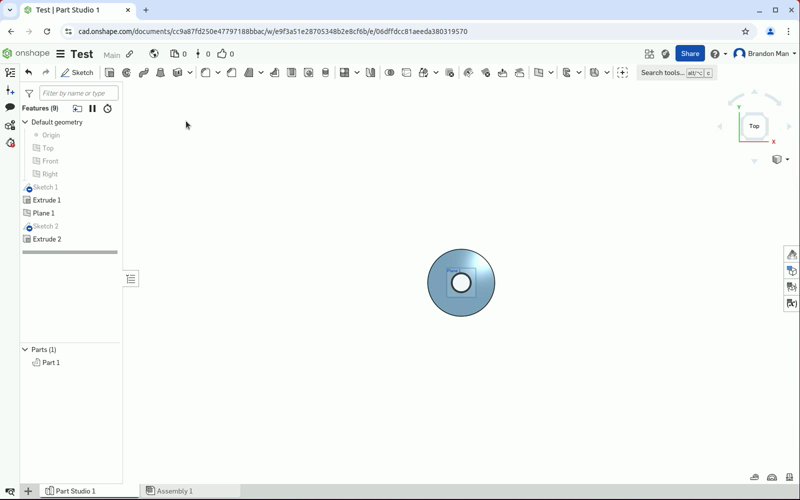
key(shift+h)
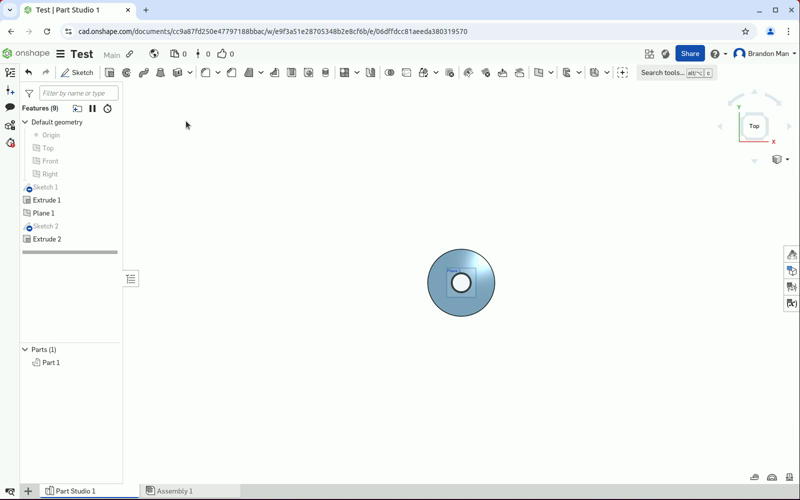
key(shift+h)
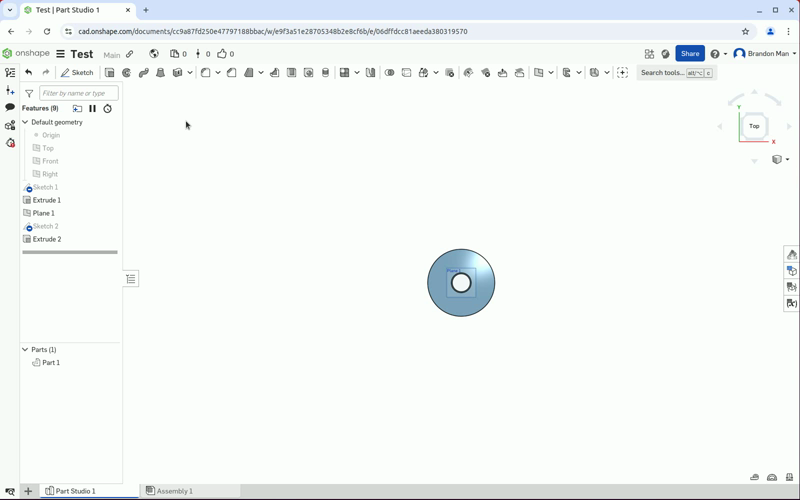
mouse_move(73, 189)
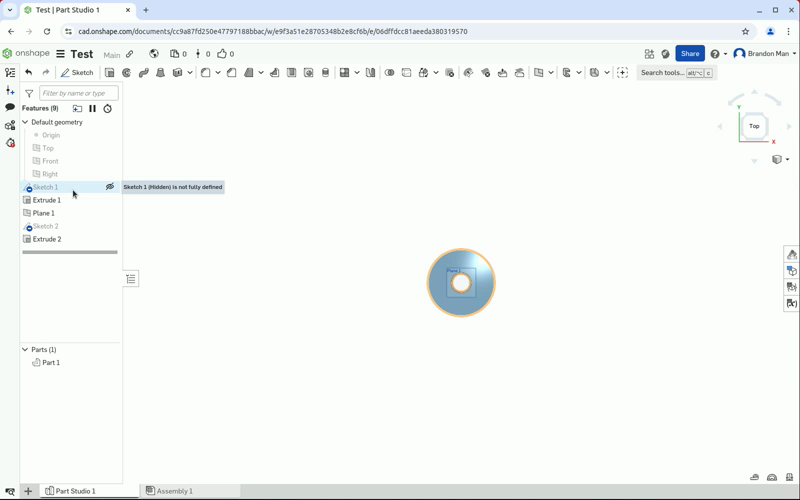
click(73, 189)
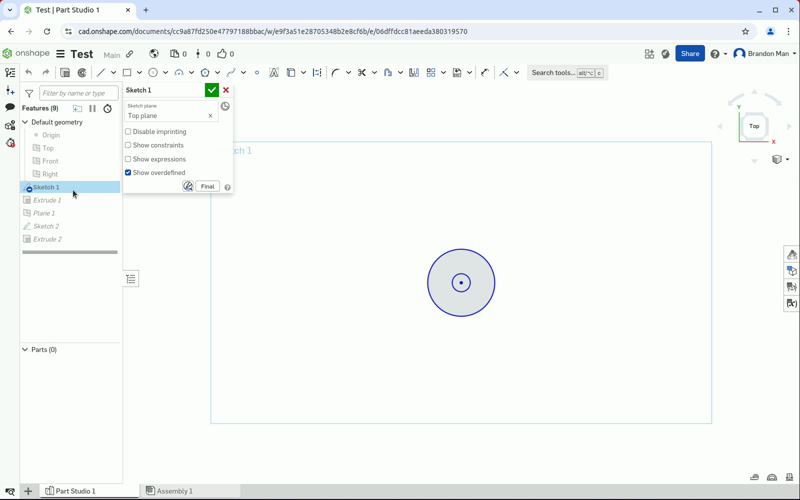
mouse_move(229, 92)
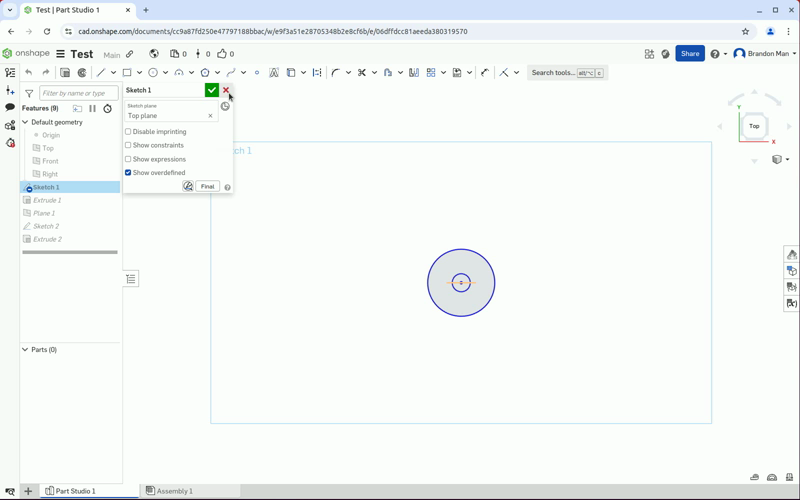
click(229, 92)
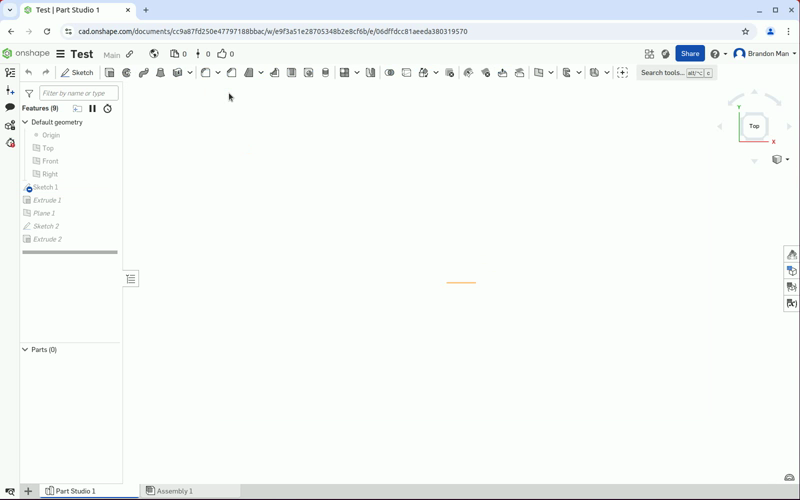
key(shift+s)
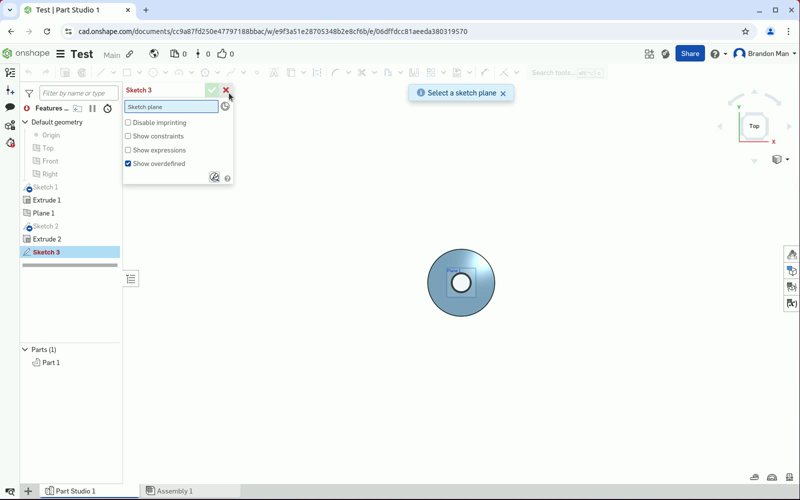
mouse_move(73, 215)
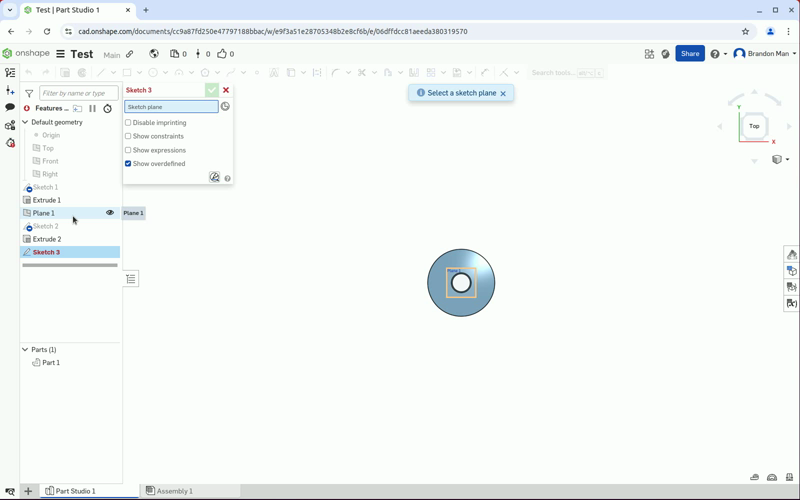
click(73, 215)
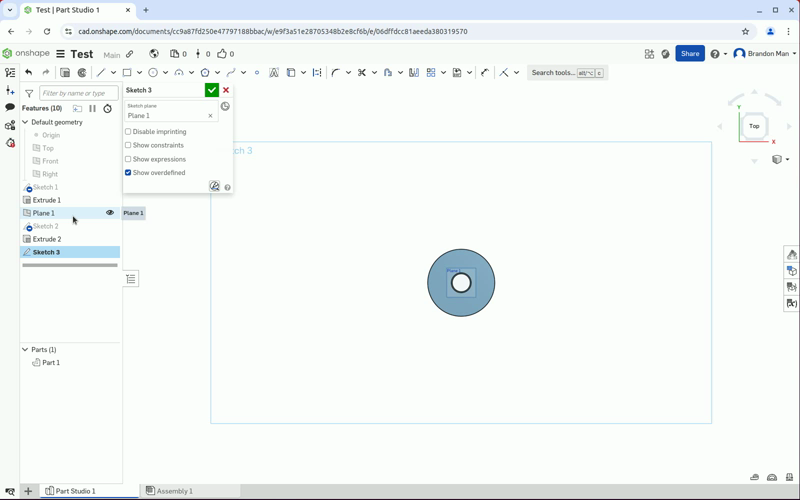
mouse_move(73, 352)
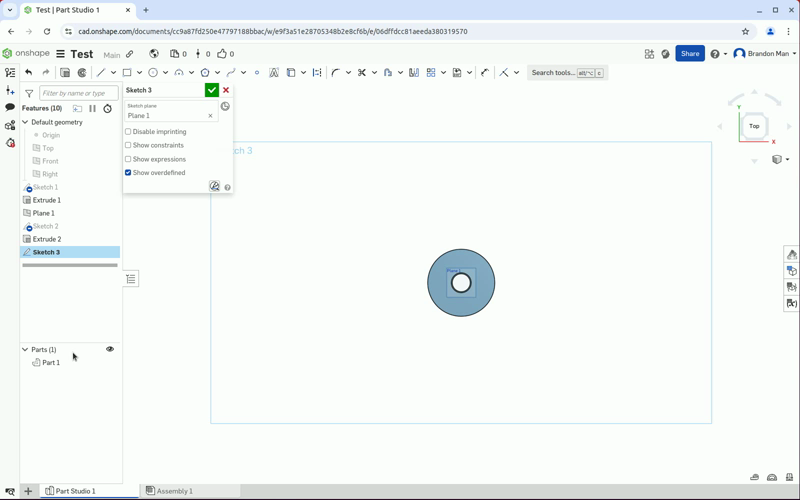
key(y)
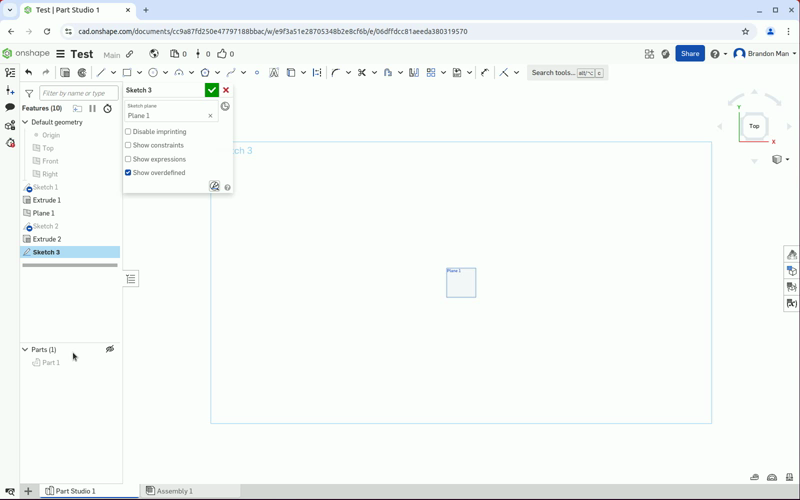
key(c)
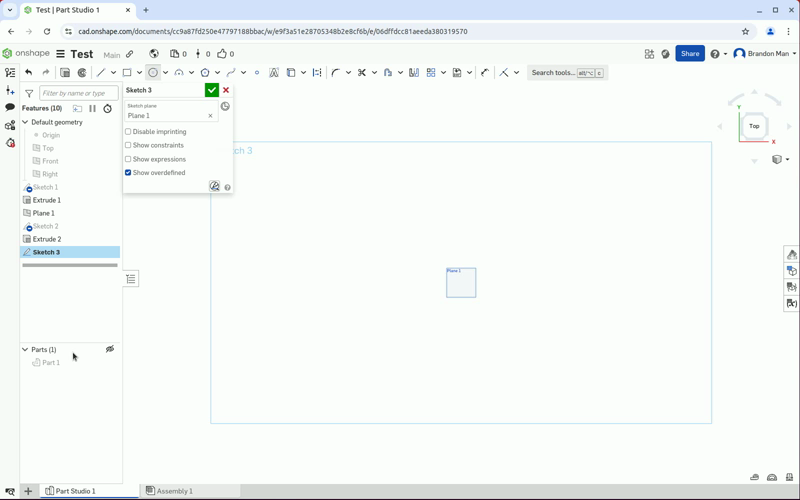
key_down(shift)
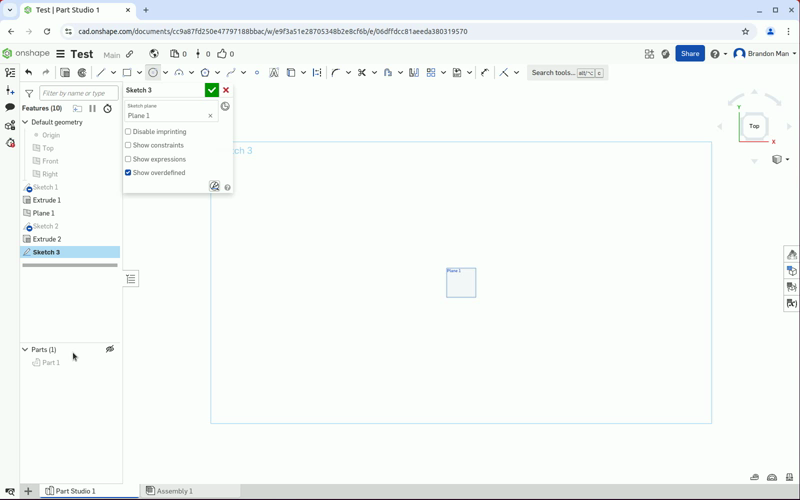
mouse_move(460, 282)
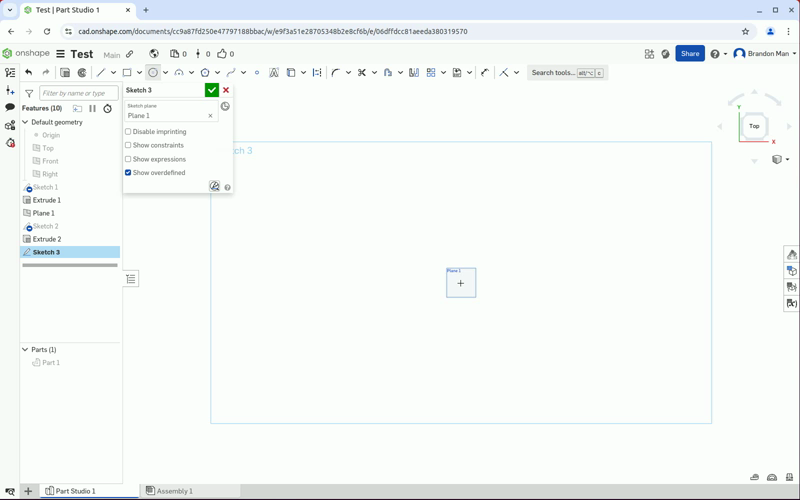
click(460, 282)
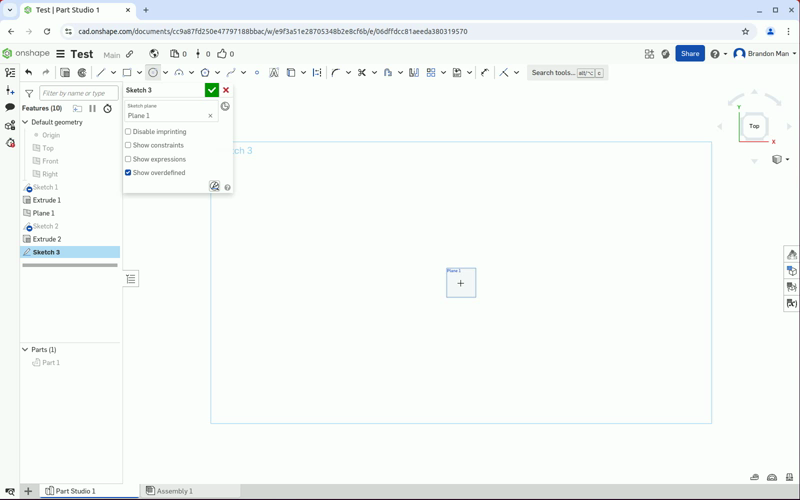
key_up(shift)
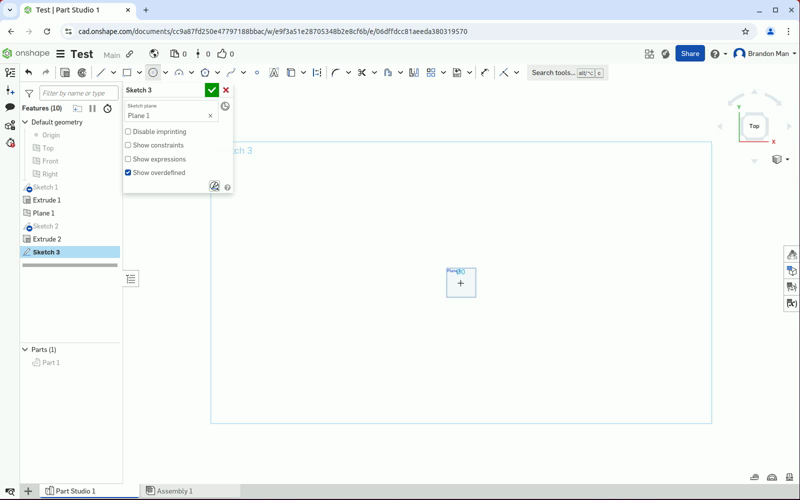
mouse_move(478, 282)
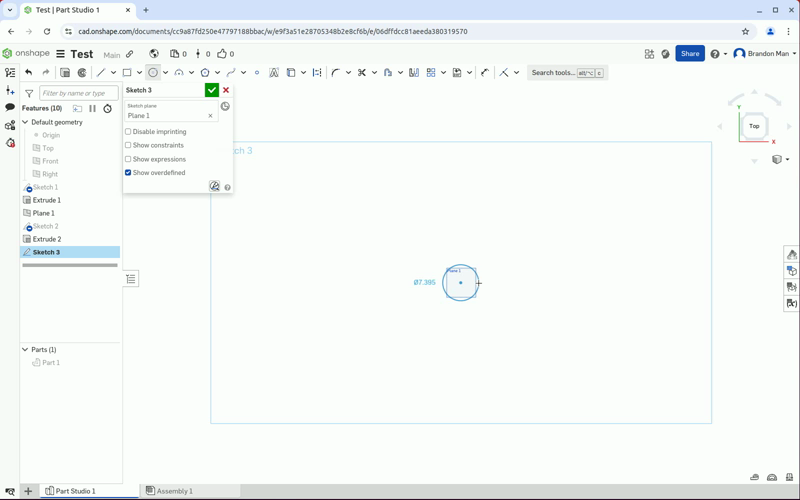
click(478, 282)
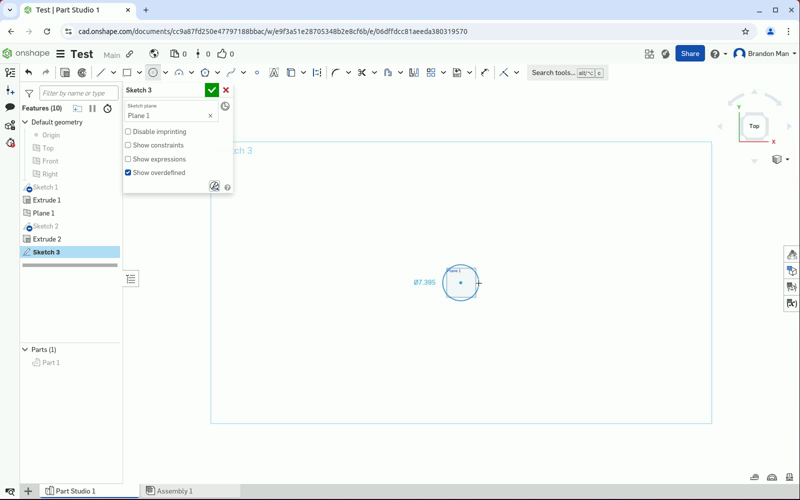
key(esc)
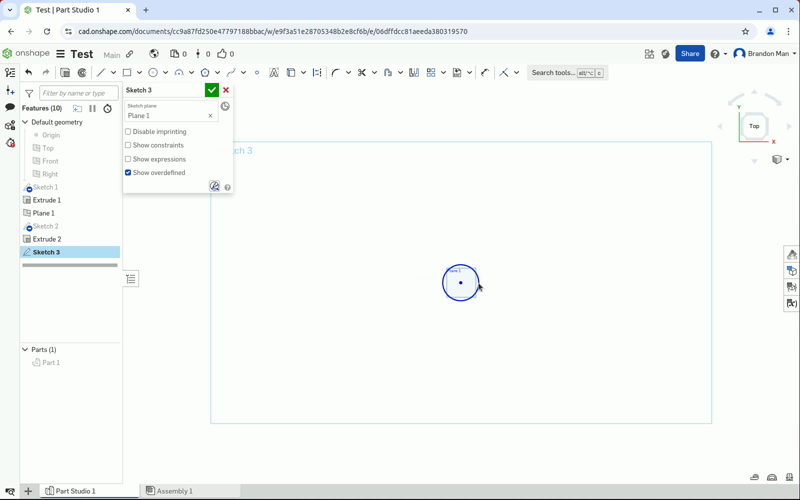
key(c)
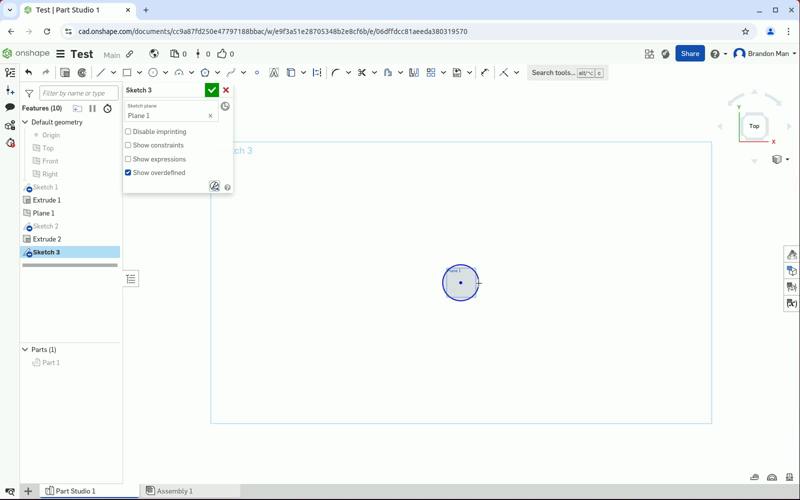
key_down(shift)
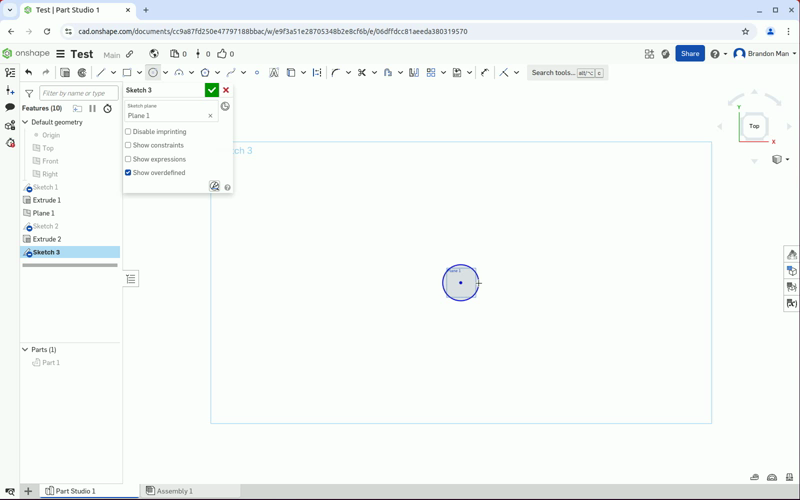
mouse_move(460, 282)
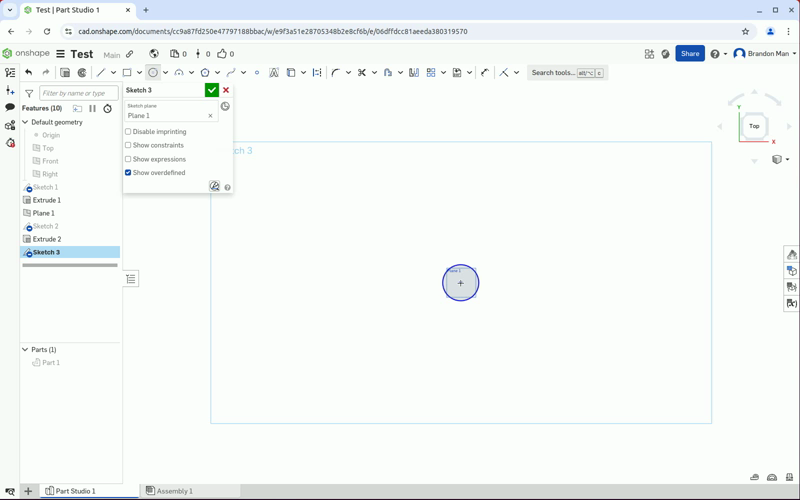
click(460, 282)
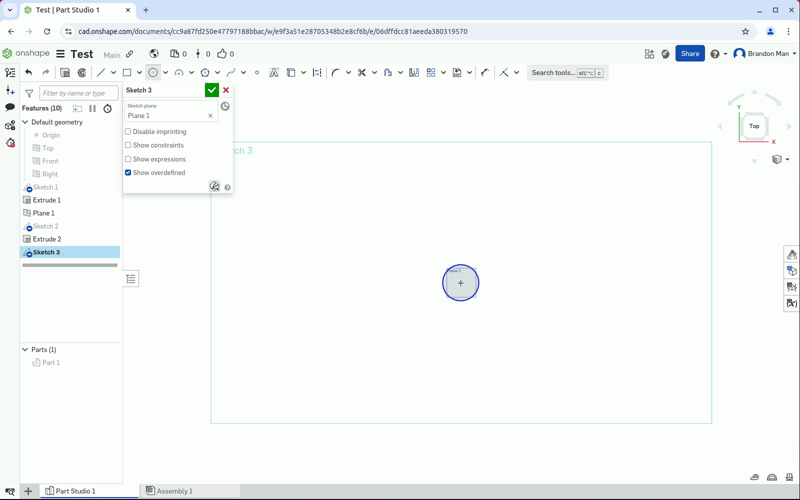
key_up(shift)
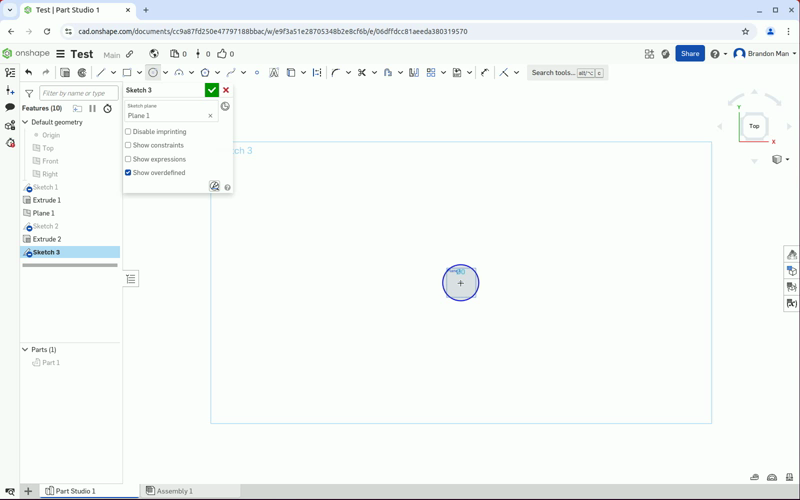
mouse_move(470, 282)
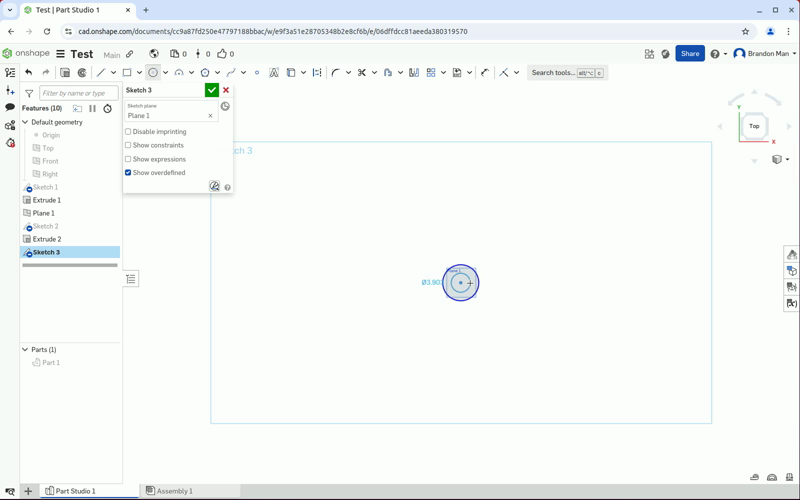
click(470, 282)
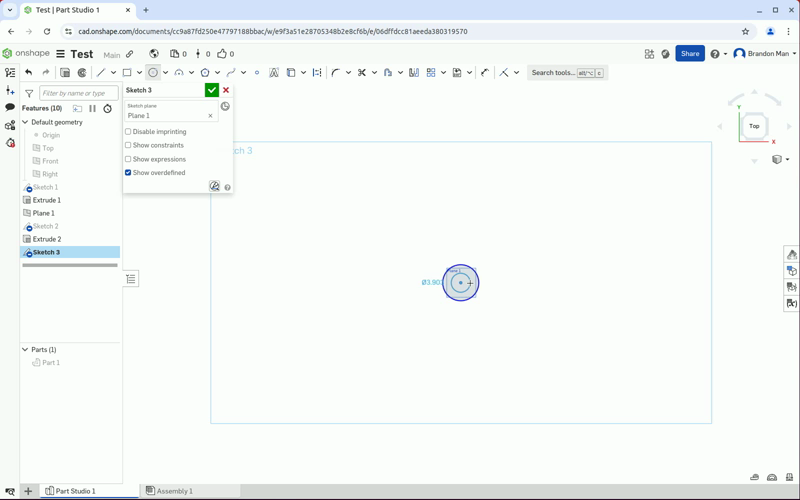
key(esc)
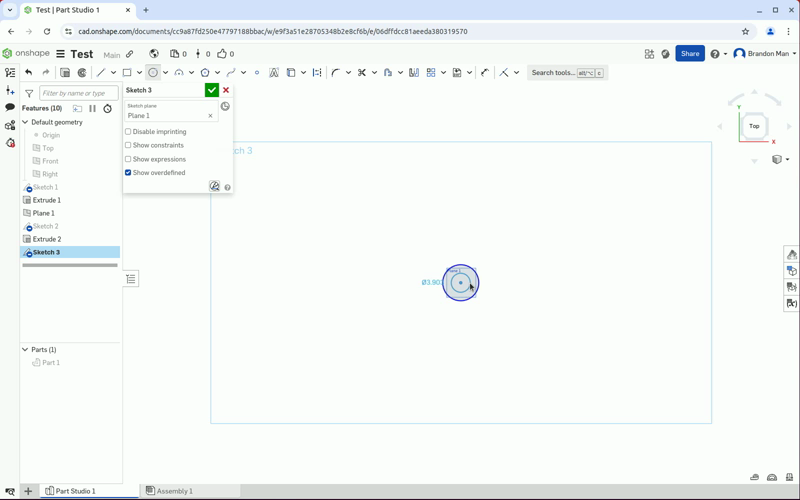
mouse_move(460, 296)
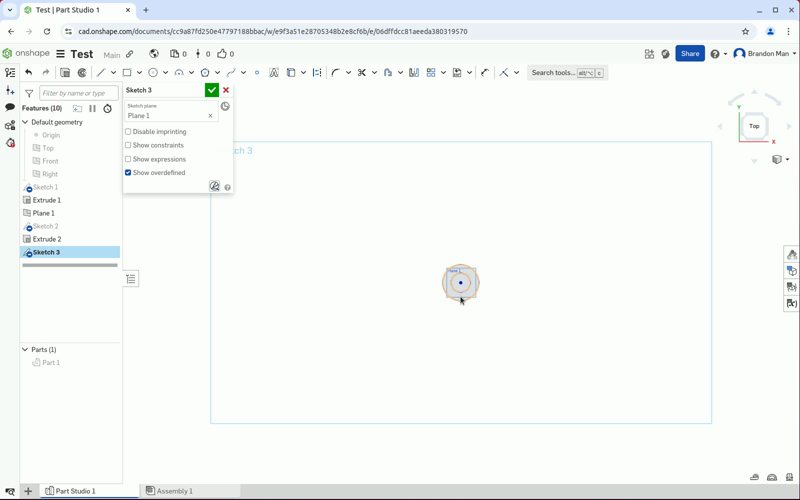
scroll(6)
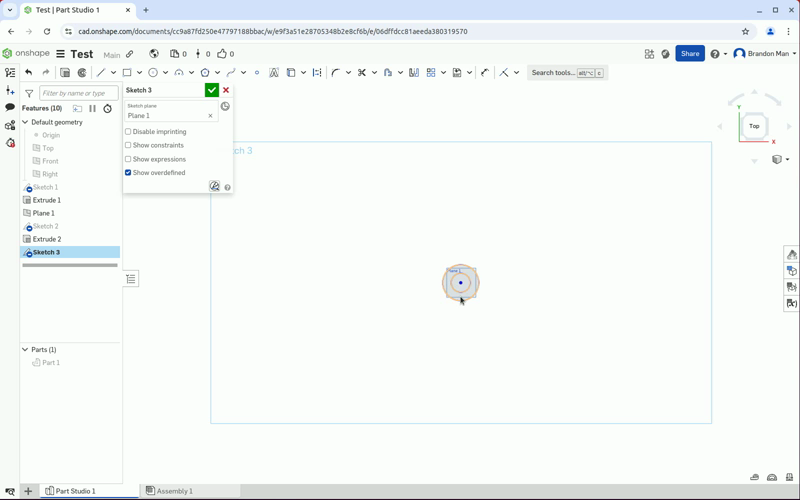
scroll(6)
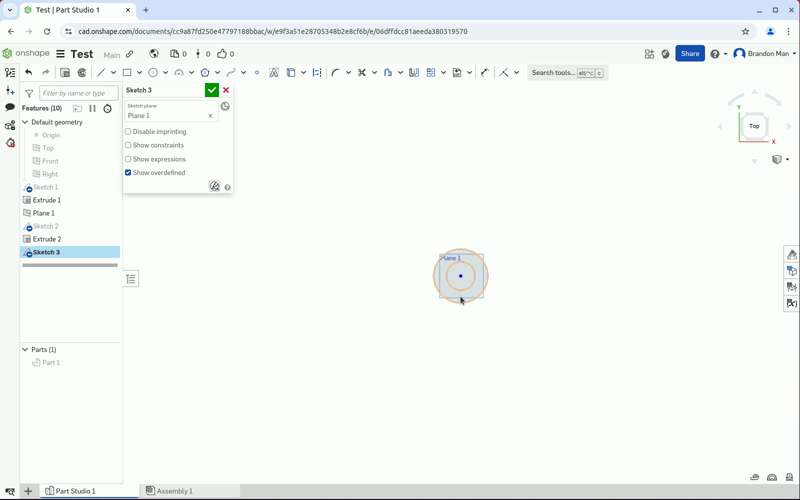
scroll(6)
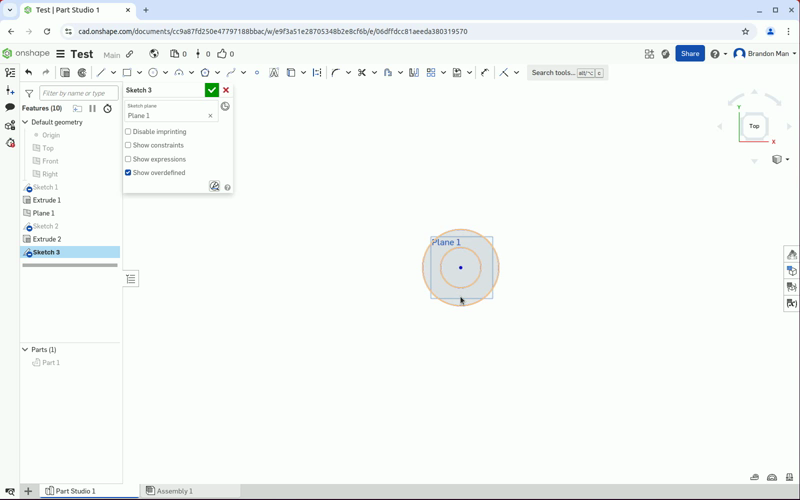
scroll(6)
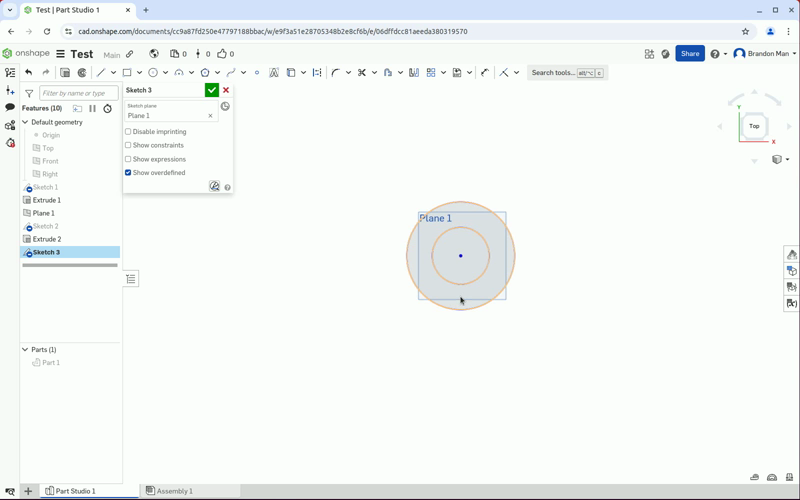
scroll(6)
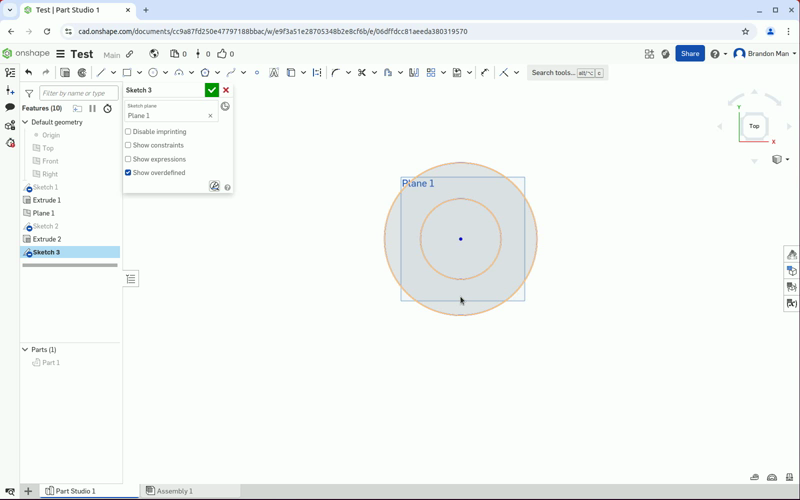
scroll(6)
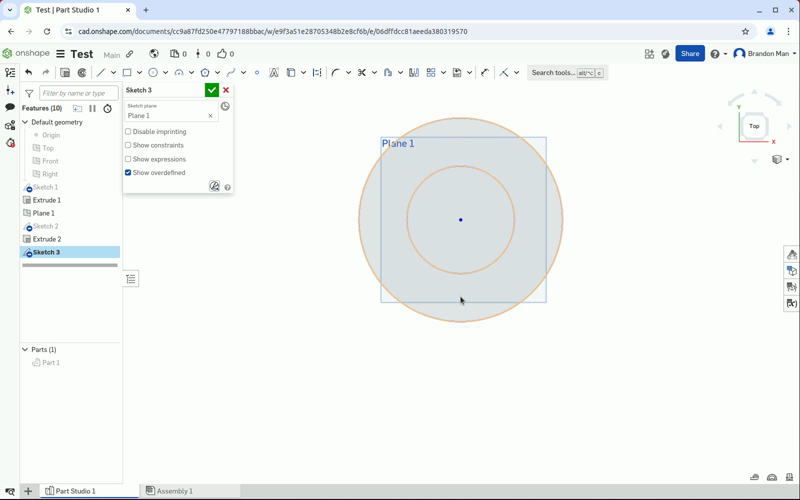
scroll(6)
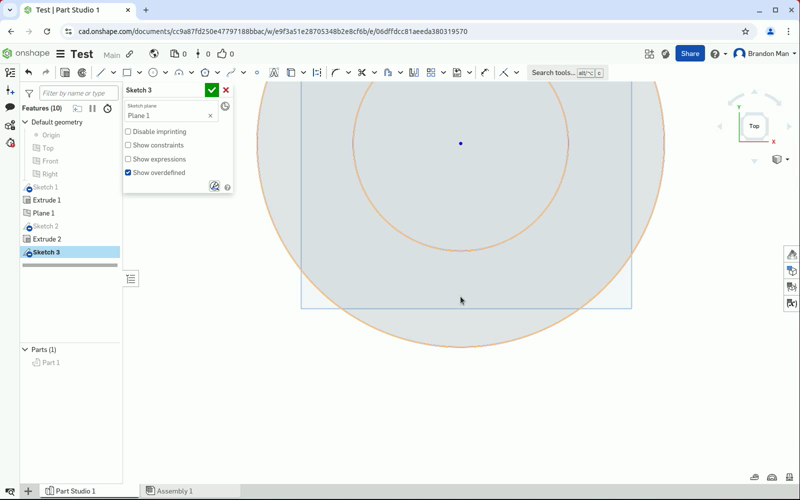
click(460, 296)
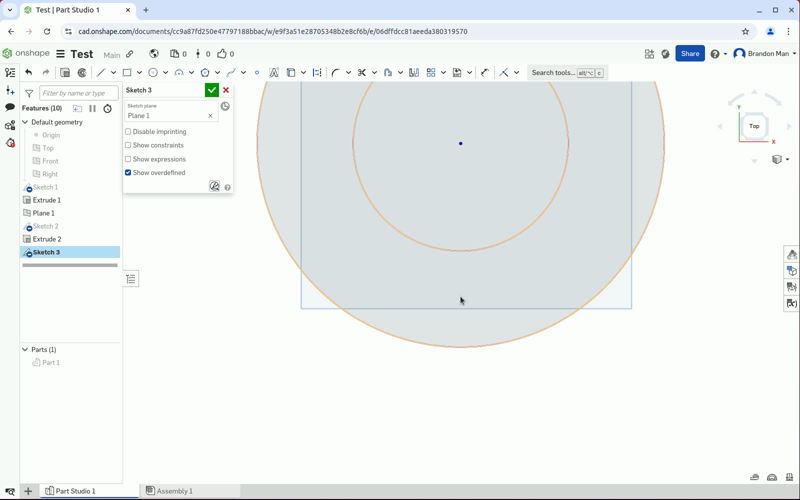
scroll(-6)
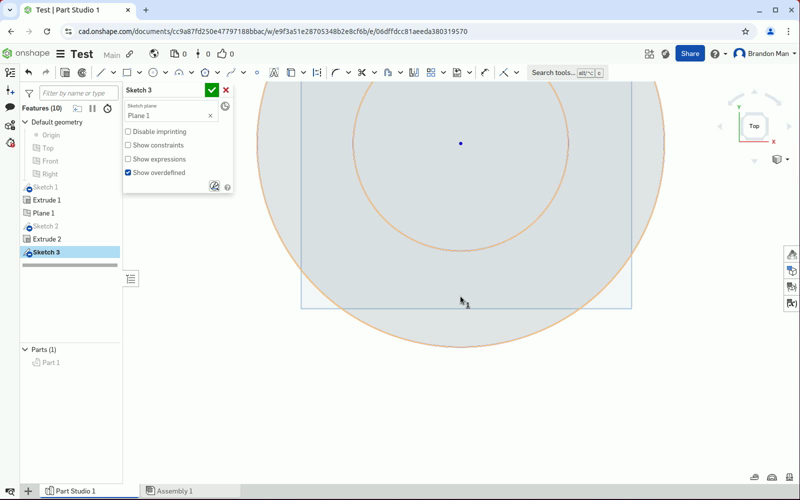
scroll(-6)
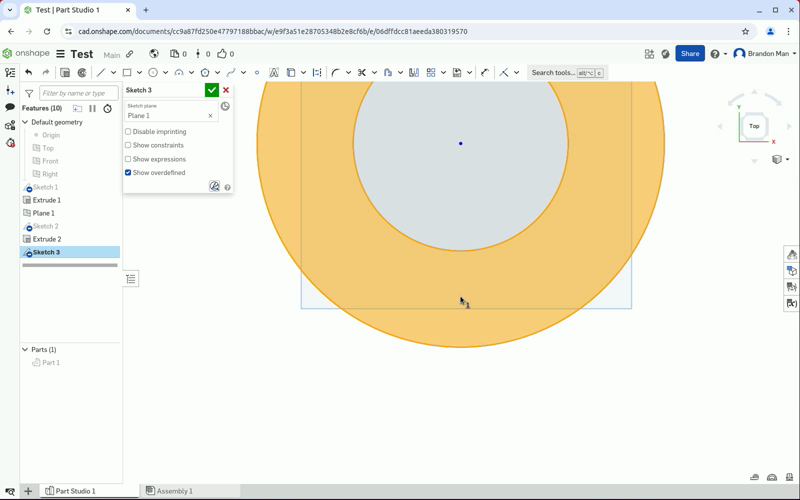
scroll(-6)
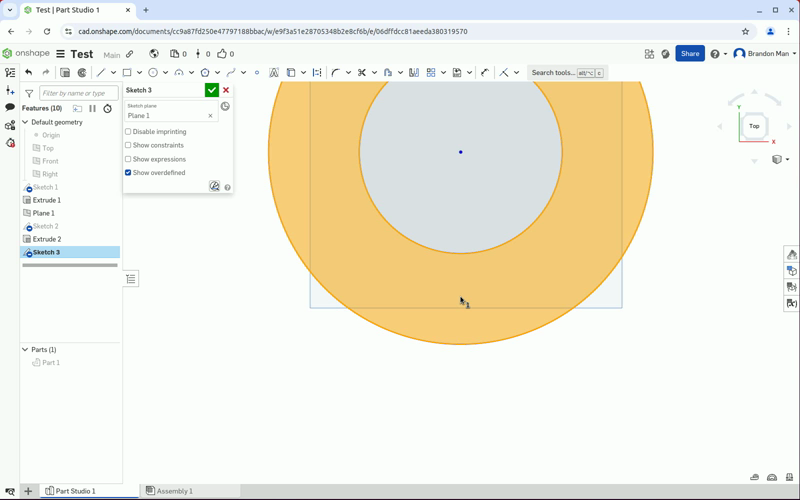
scroll(-6)
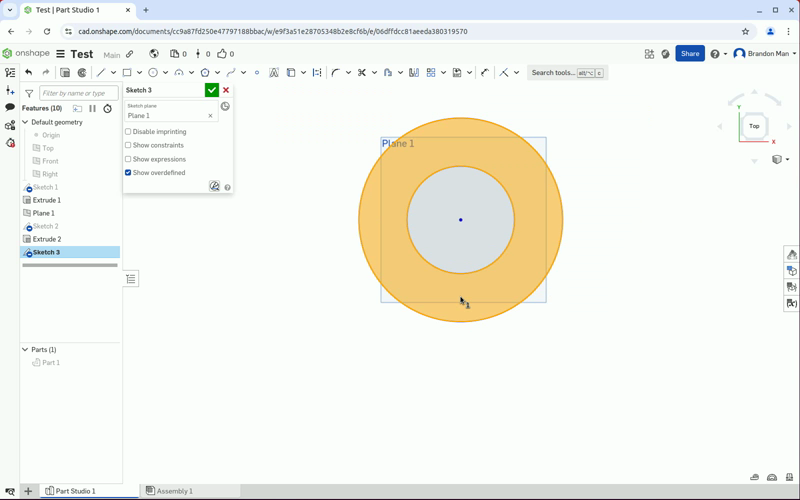
scroll(-6)
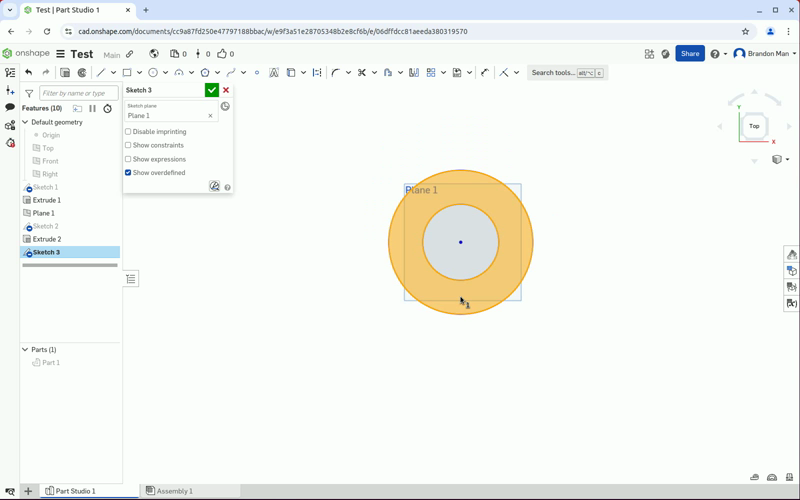
scroll(-6)
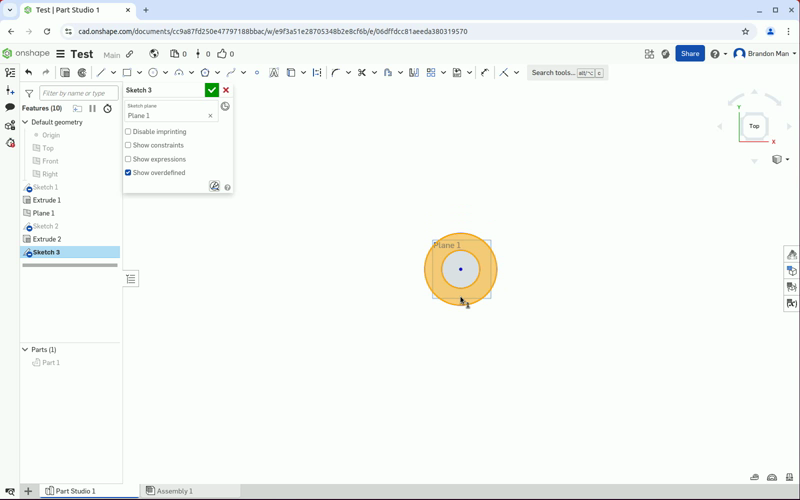
scroll(-6)
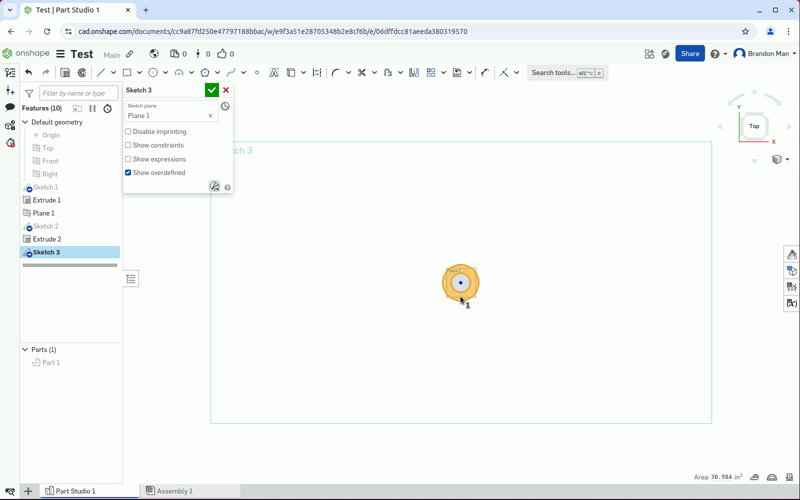
mouse_move(73, 352)
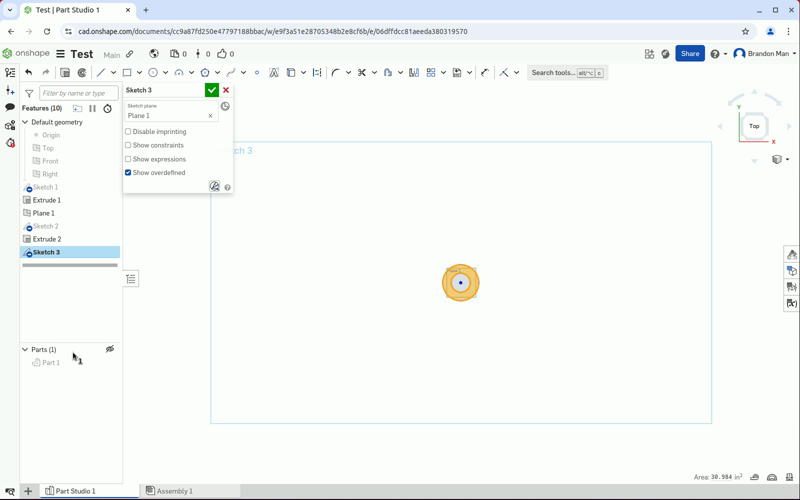
key(shift+y)
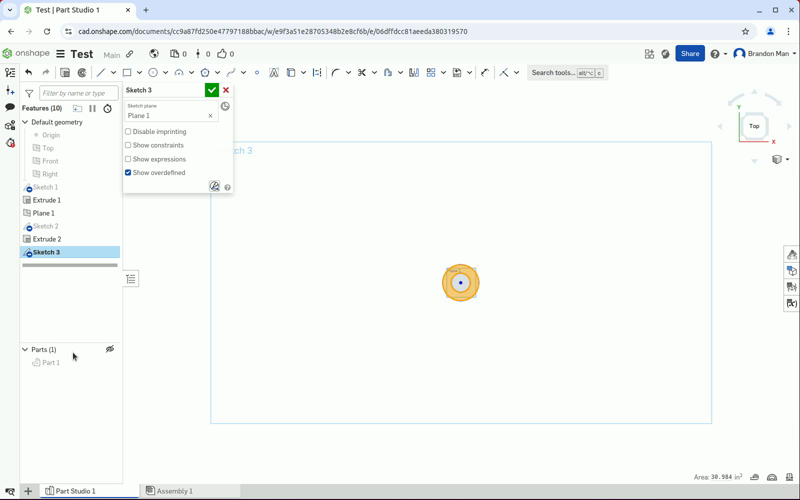
key(shift+e)
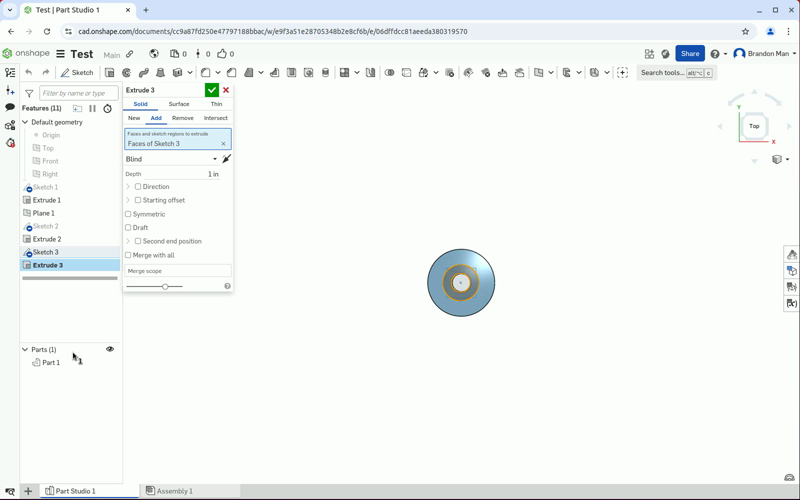
mouse_move(143, 106)
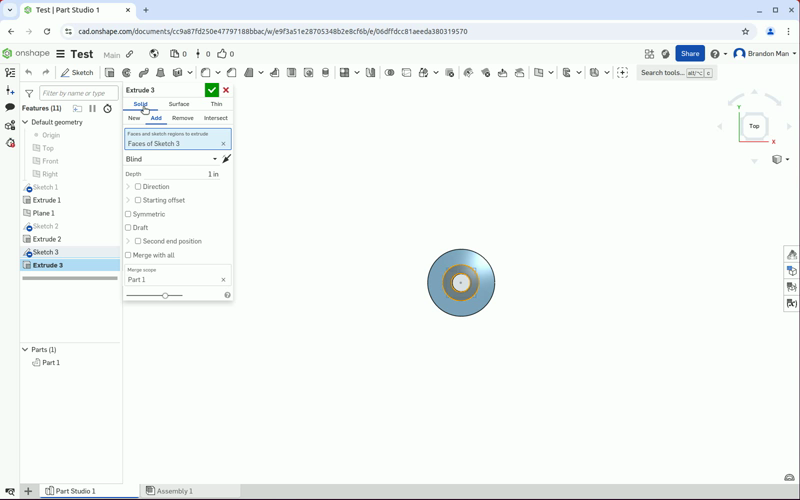
click(143, 106)
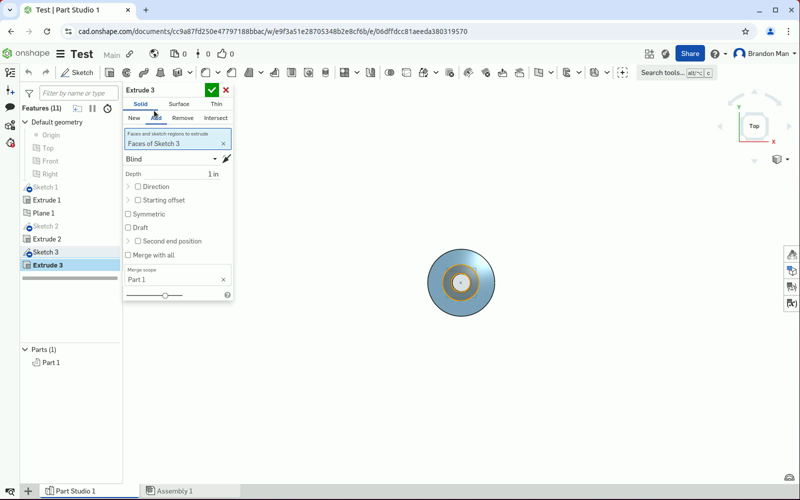
mouse_move(186, 120)
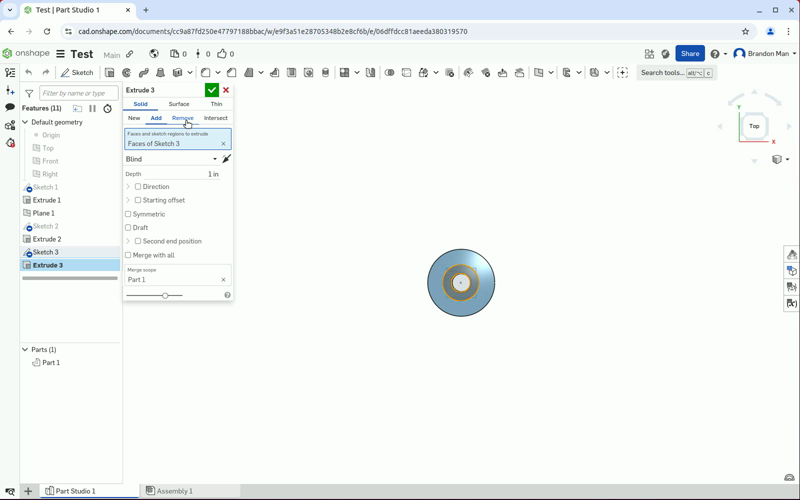
click(186, 120)
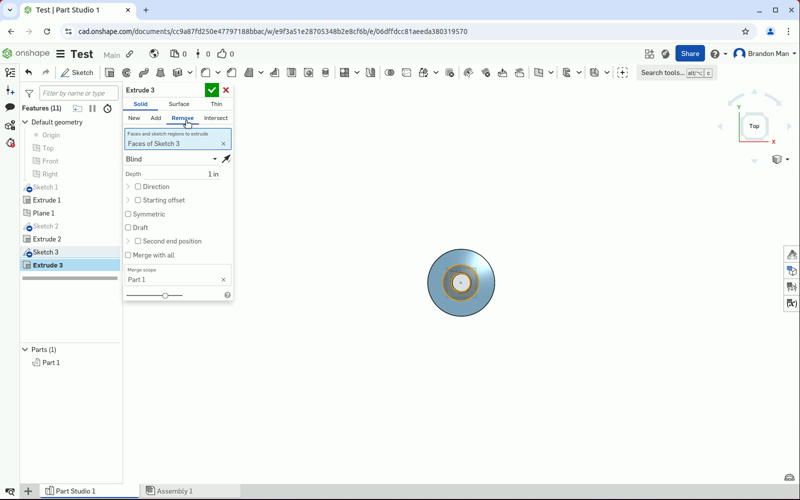
key(tab, 4)
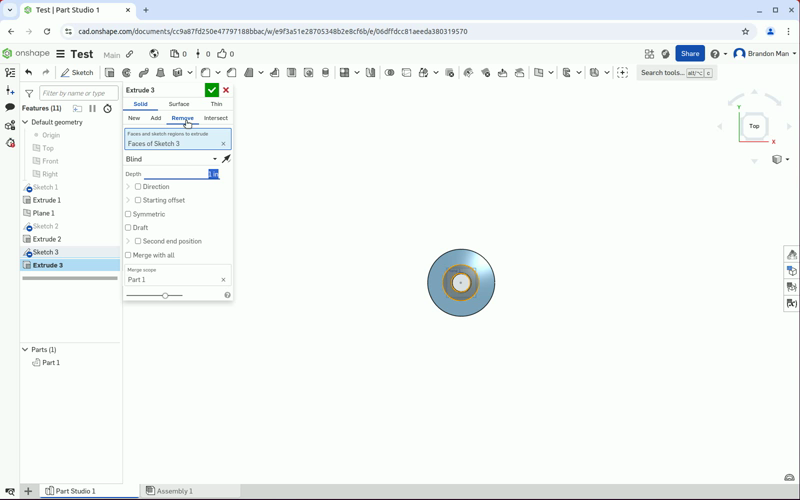
text(17.813)
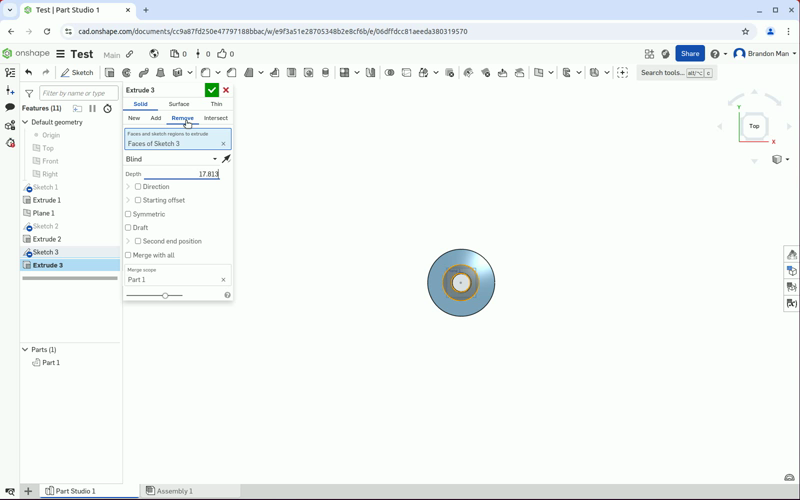
key(tab, 6)
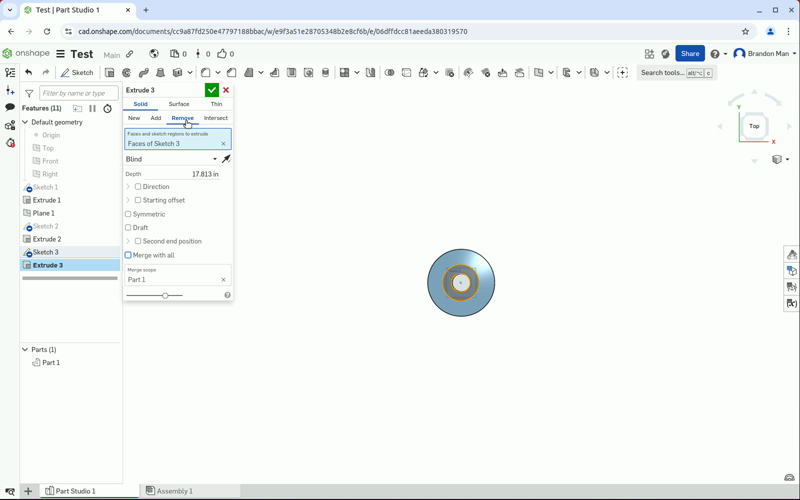
key(space)
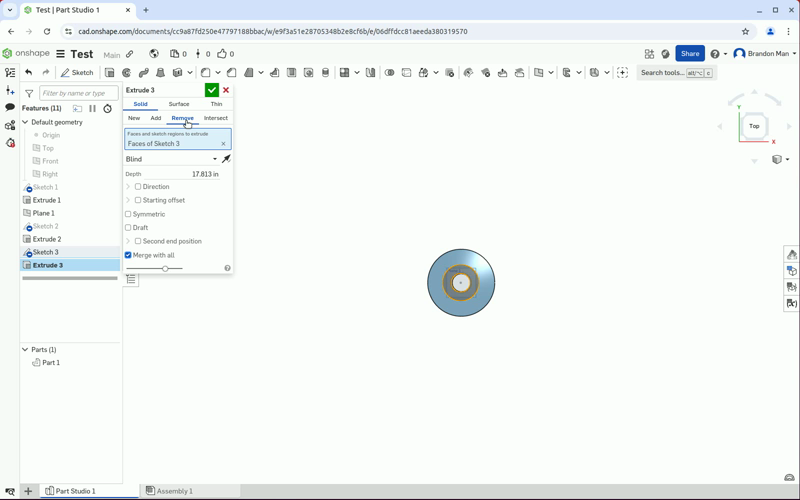
key(enter)
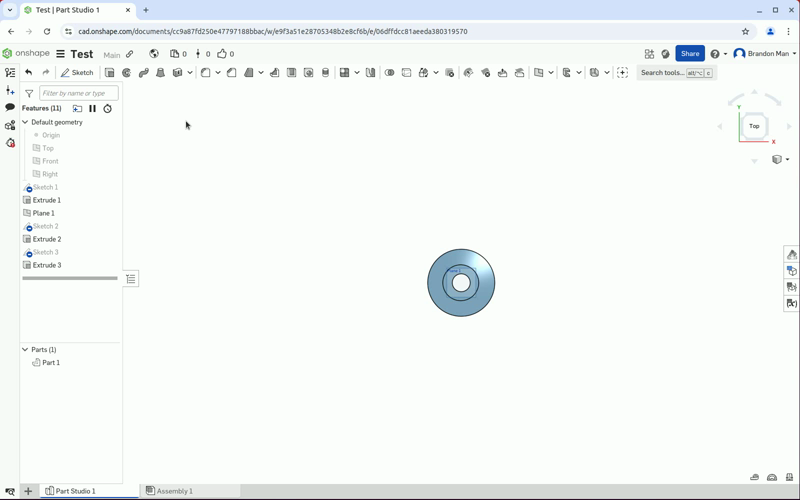
key(shift+h)
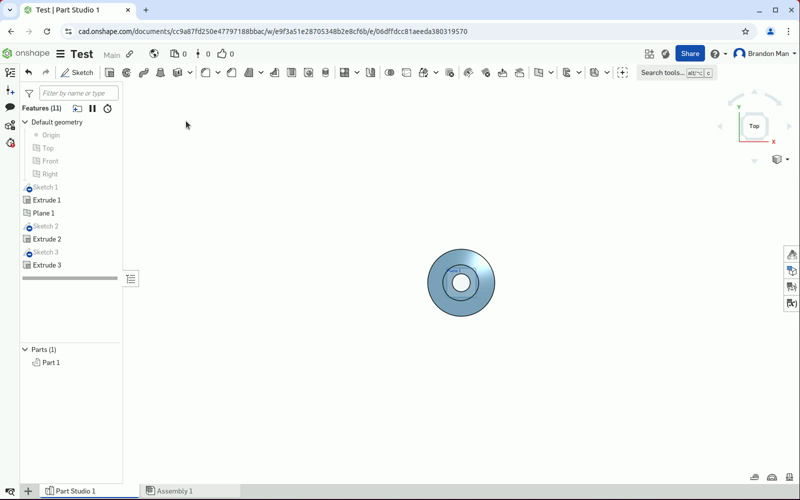
key(shift+h)
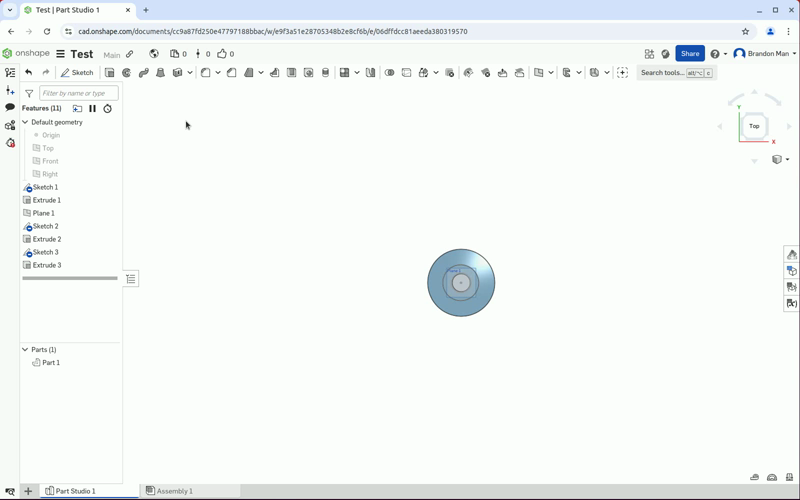
key(shift+7)
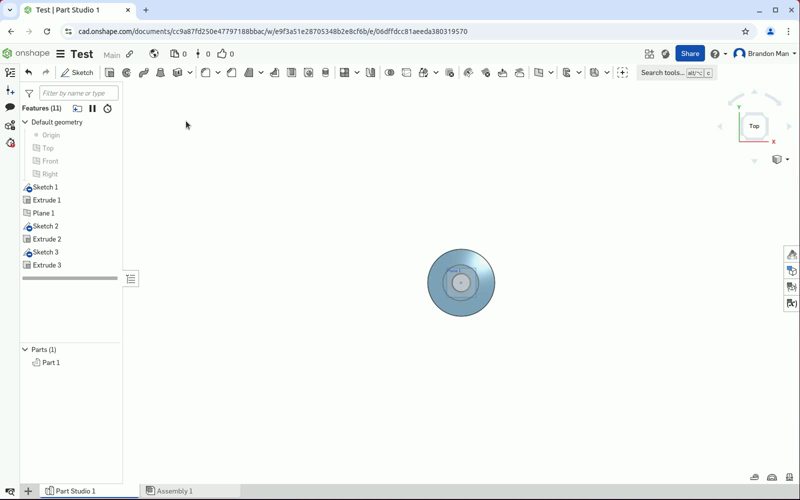
key(up, 3)
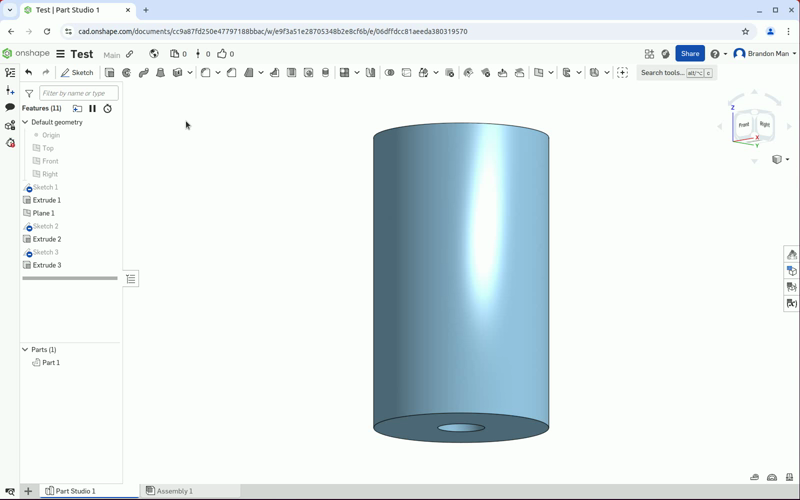
key(left, 3)
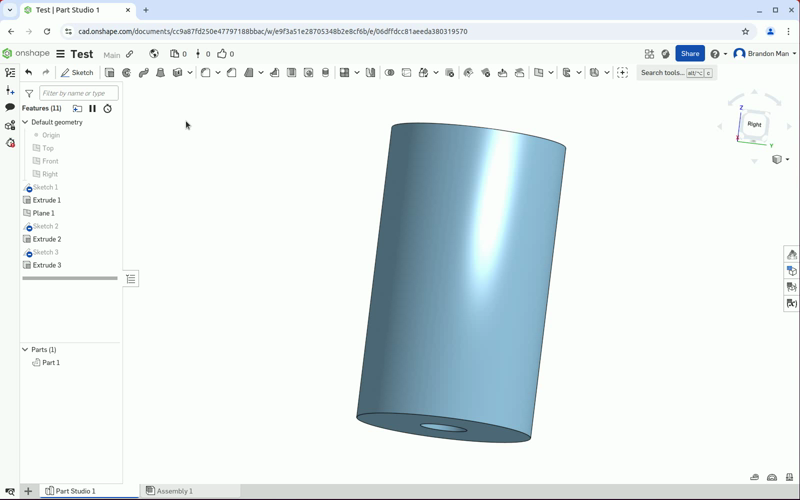
key(right, 3)
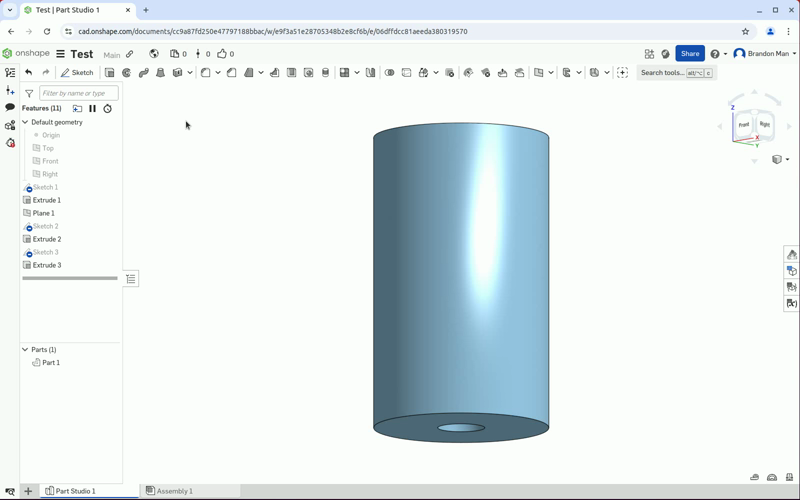
key(down, 3)
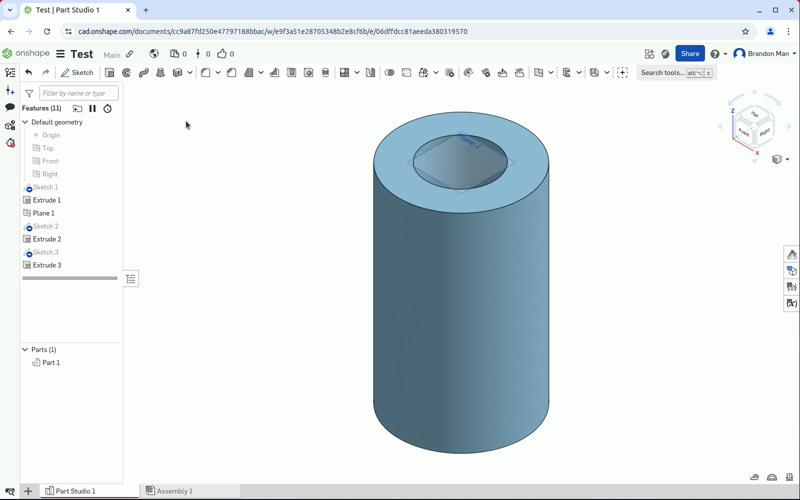
mouse_move(73, 189)
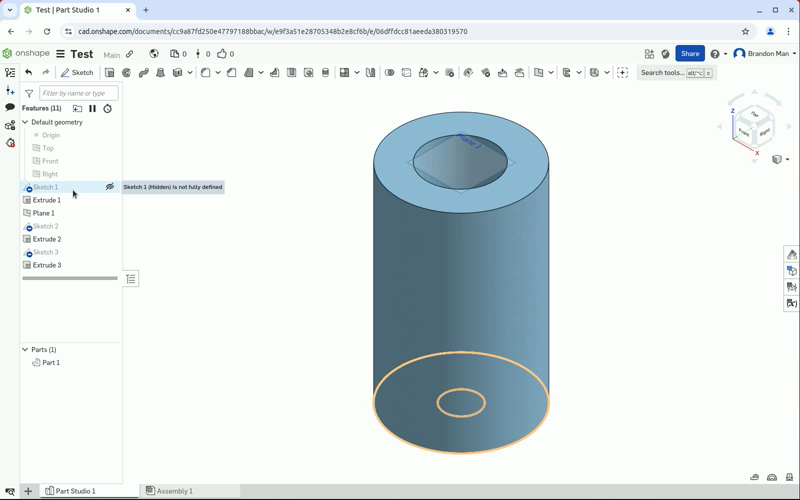
click(73, 189)